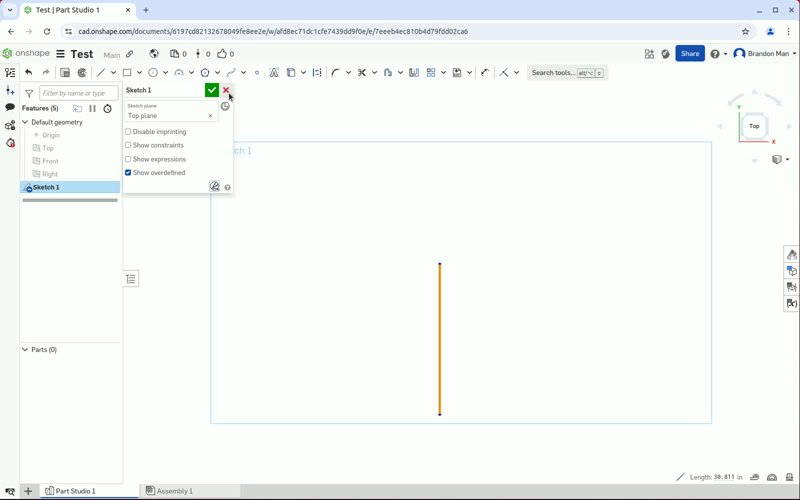
key(shift+h)
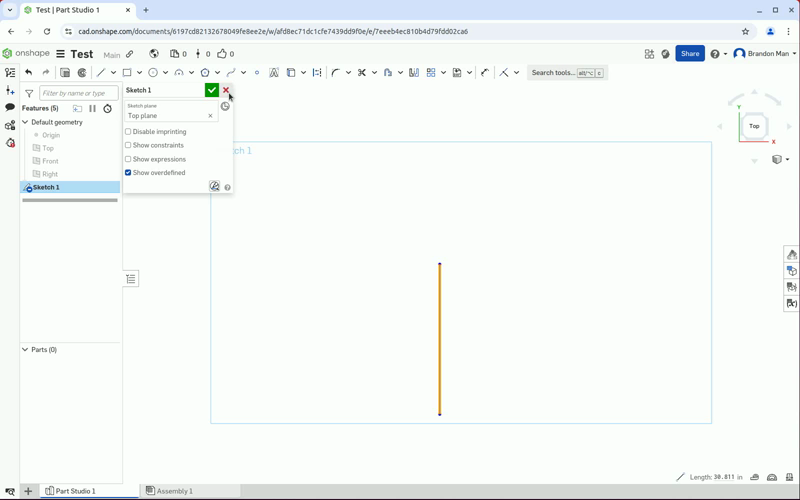
key(shift+s)
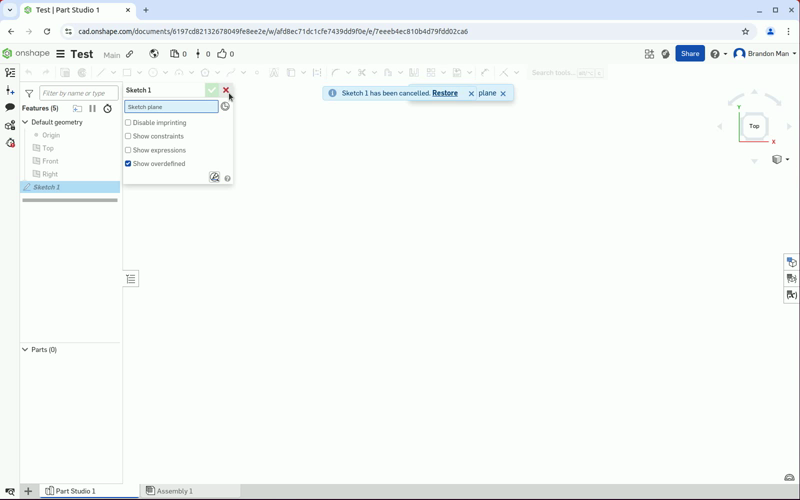
mouse_move(73, 150)
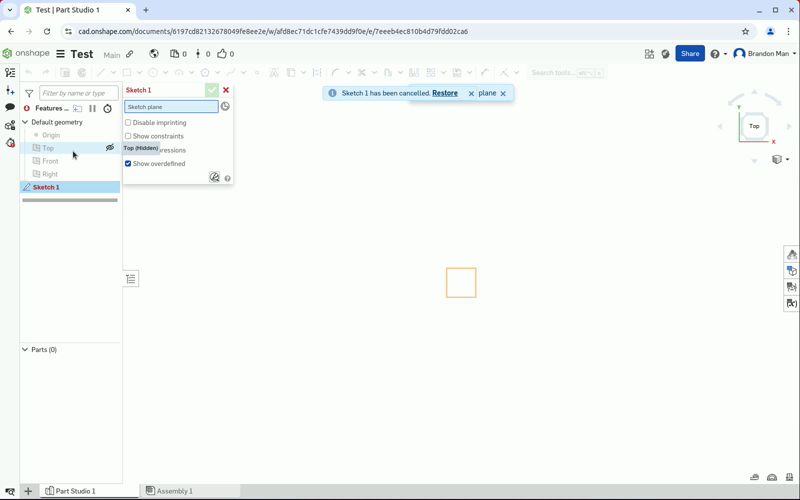
click(73, 150)
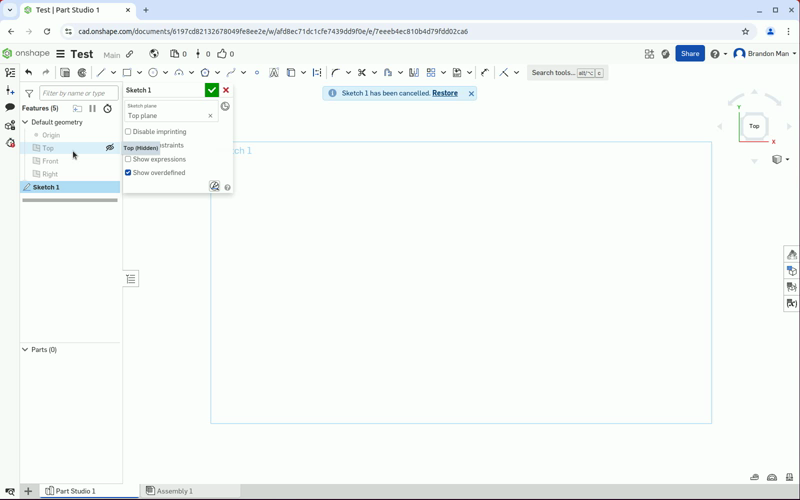
mouse_move(73, 352)
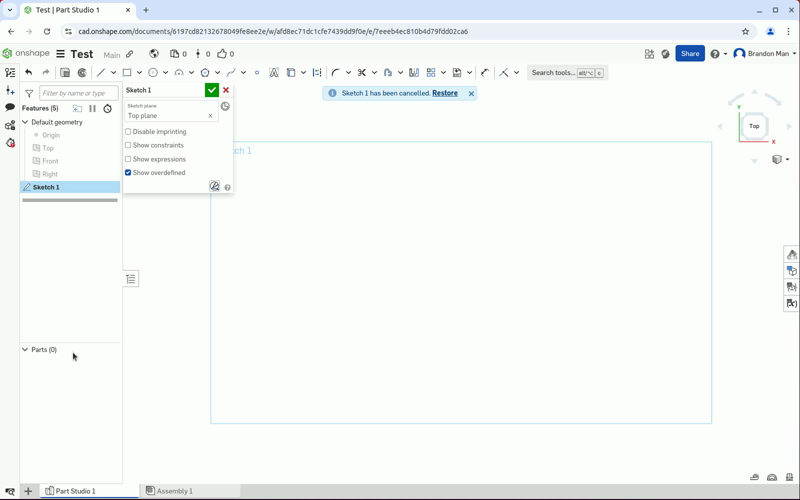
key(y)
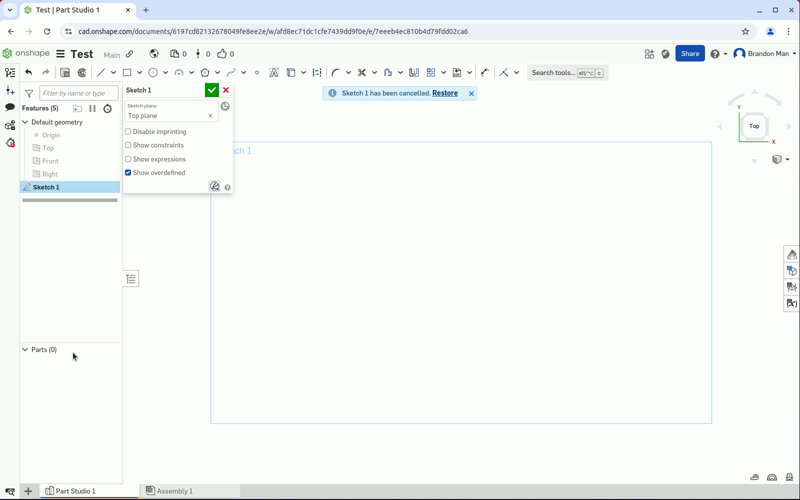
key(l)
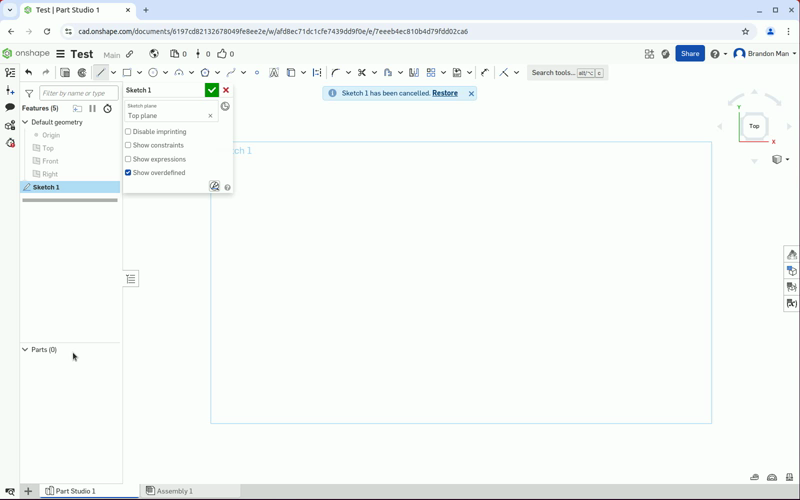
key_down(shift)
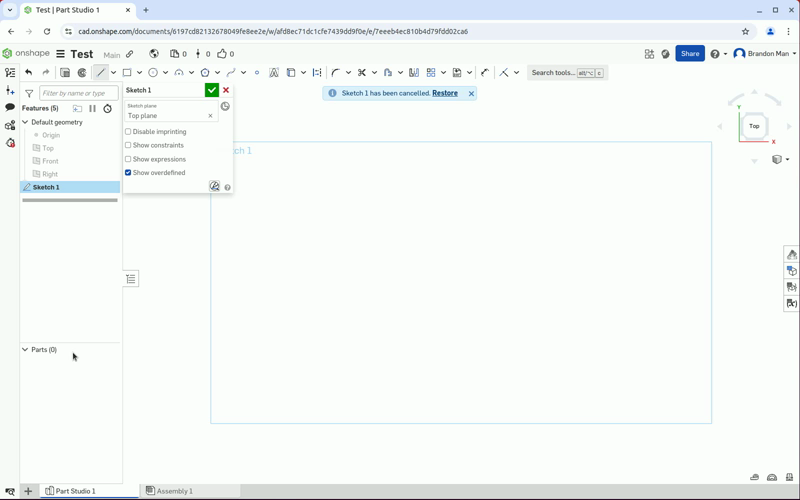
mouse_move(456, 286)
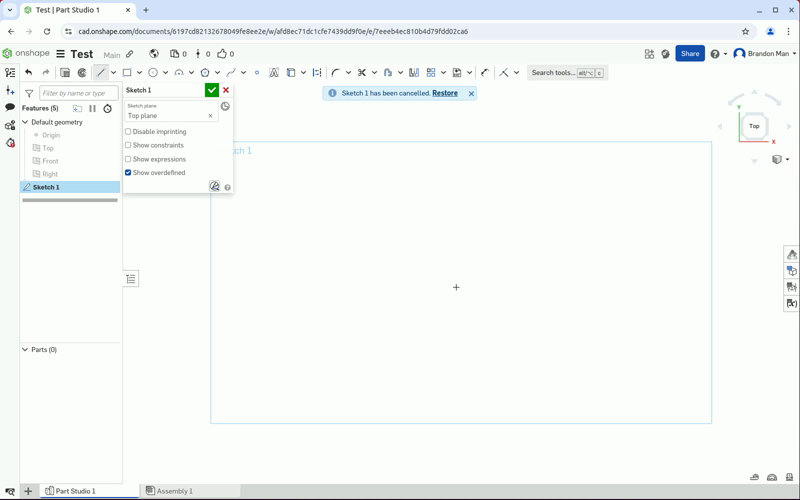
click(456, 286)
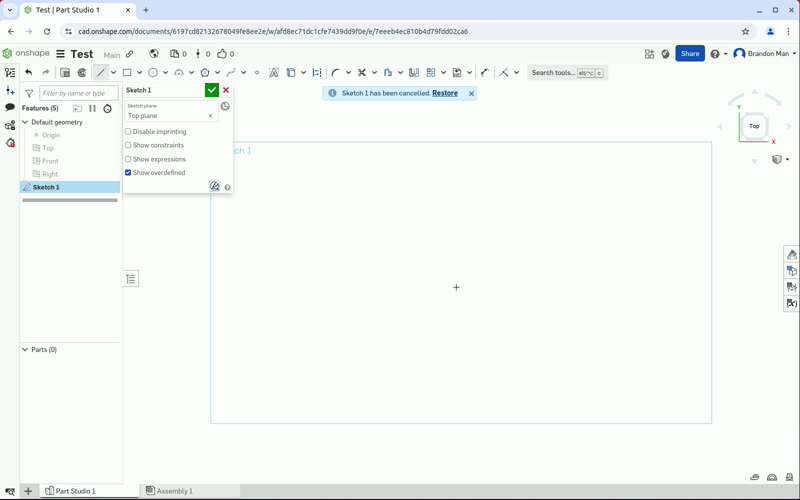
key_up(shift)
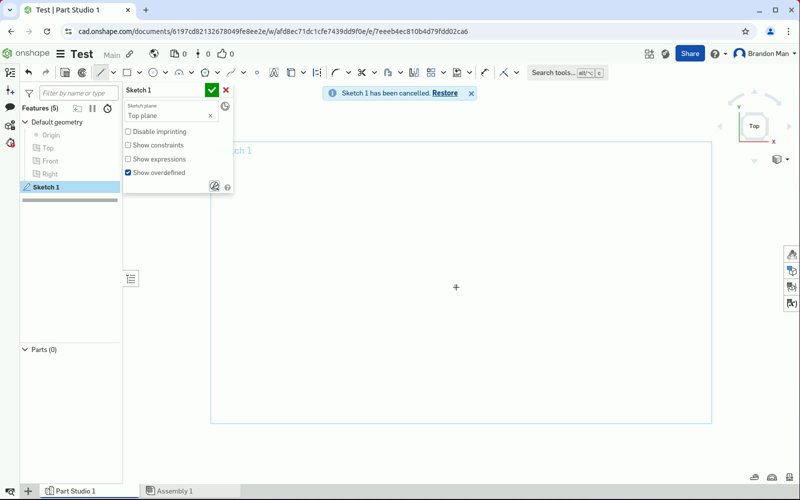
key_down(shift)
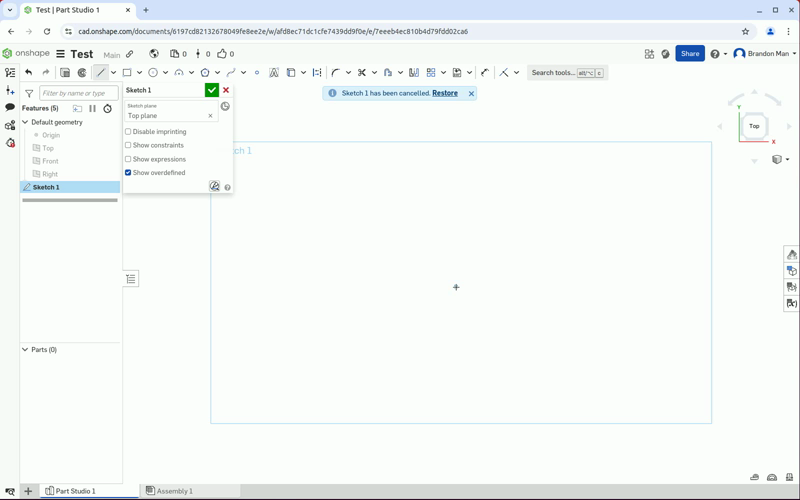
mouse_move(486, 286)
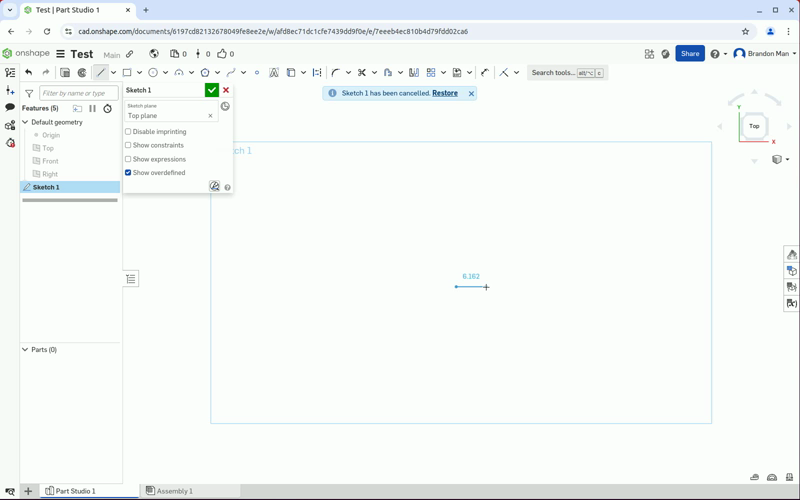
mouse_move(464, 286)
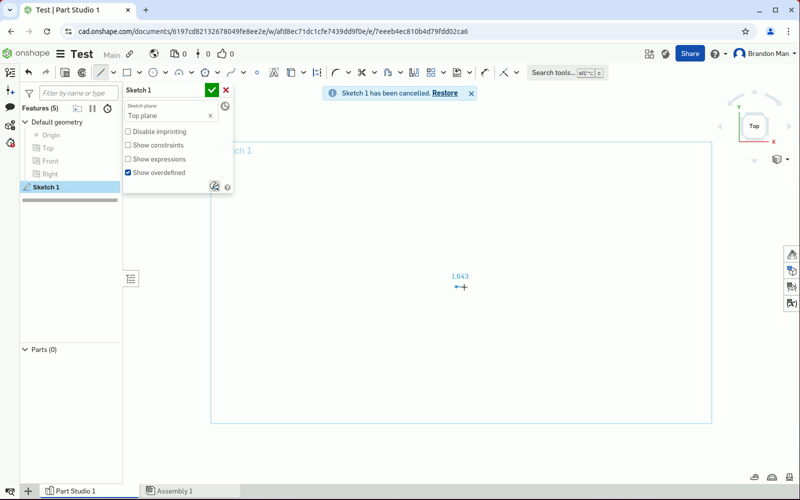
click(464, 286)
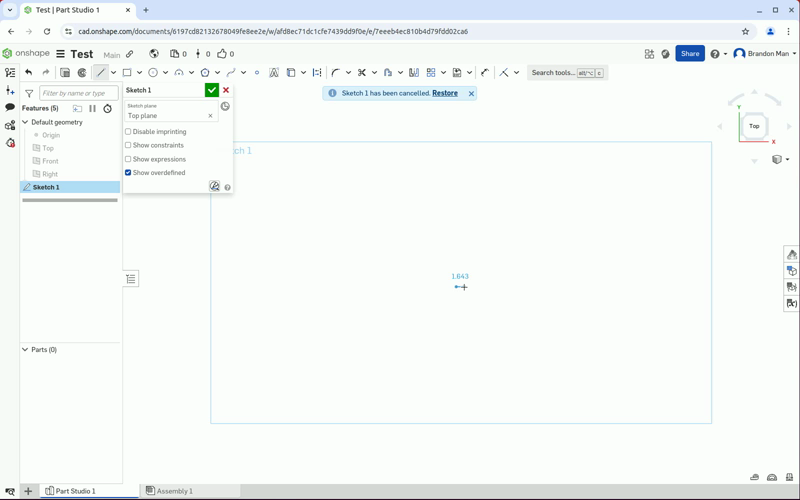
key_up(shift)
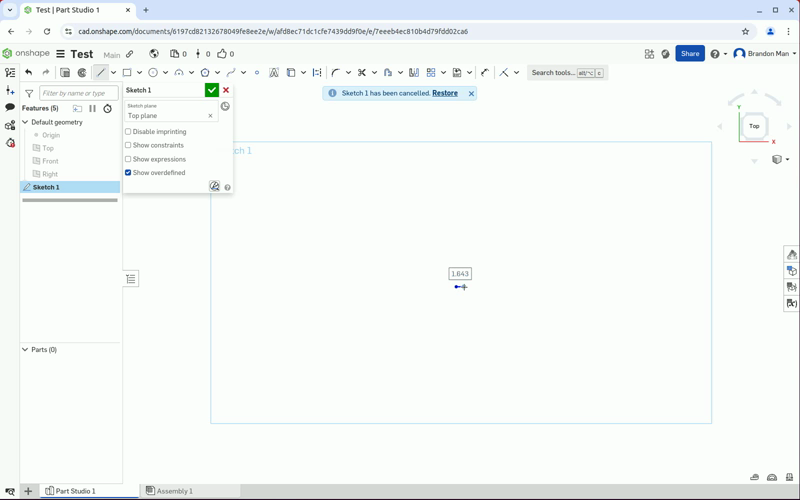
key_down(shift)
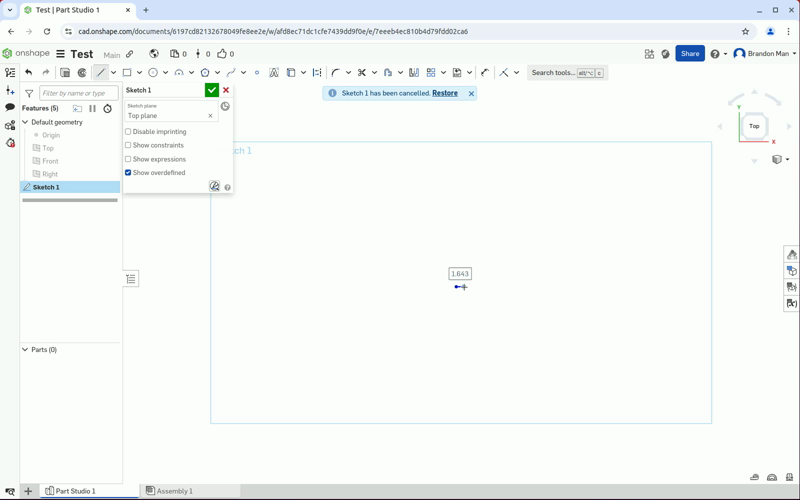
mouse_move(494, 286)
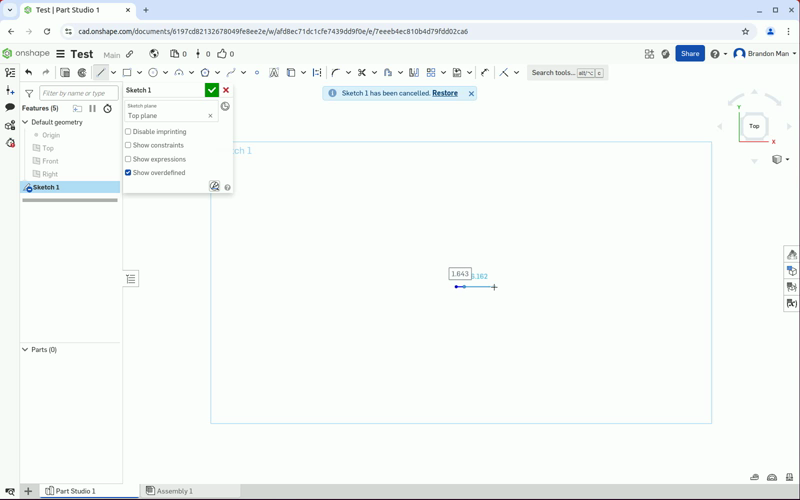
mouse_move(464, 278)
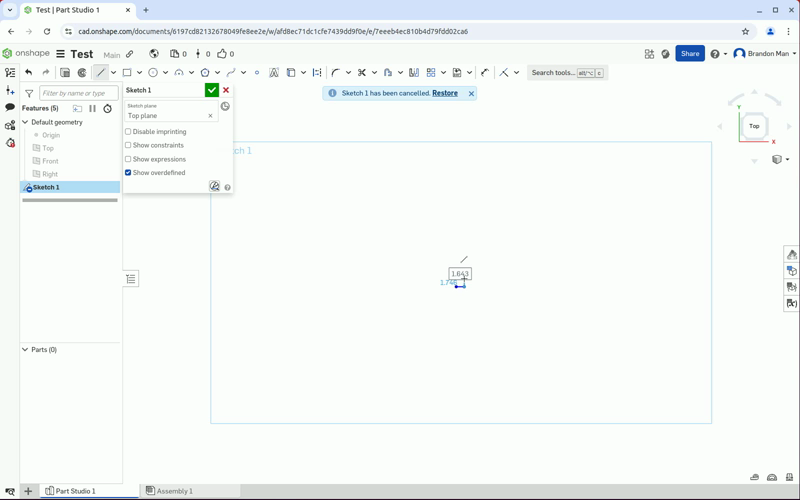
click(464, 278)
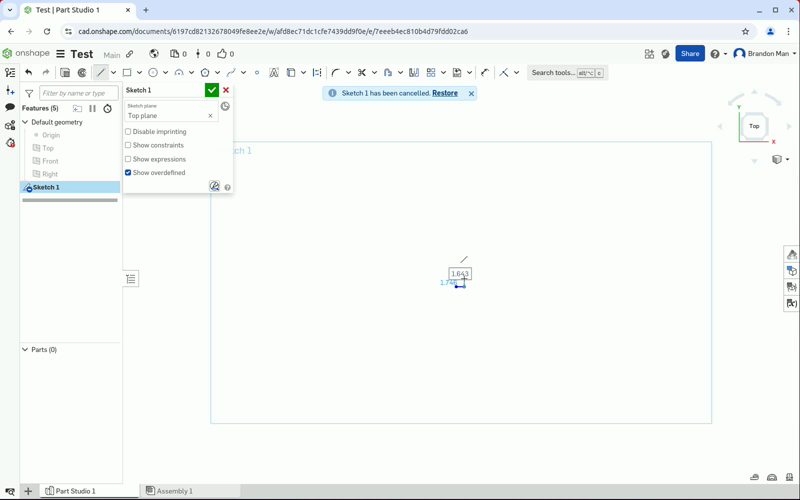
key_up(shift)
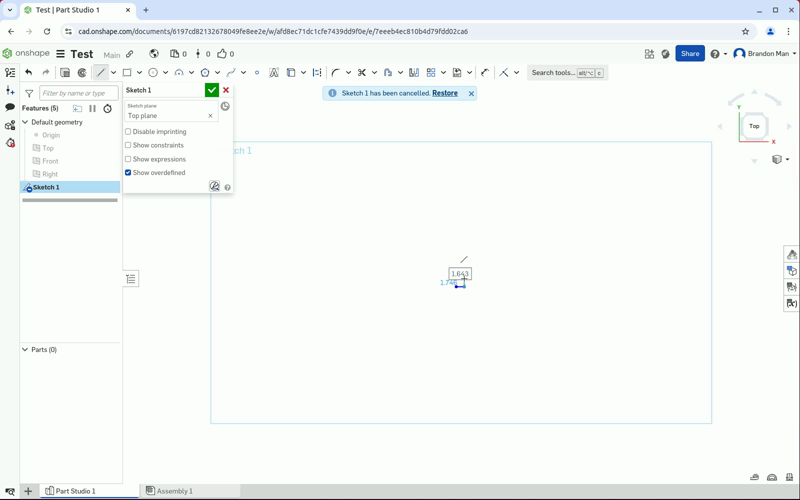
key_down(shift)
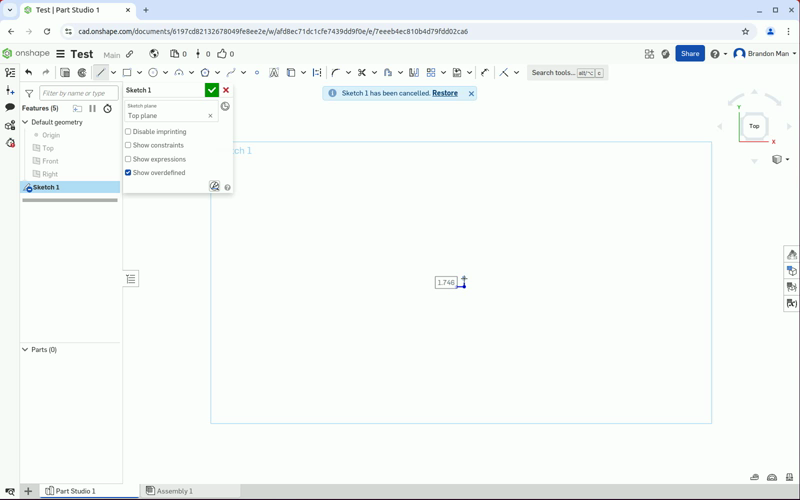
mouse_move(494, 278)
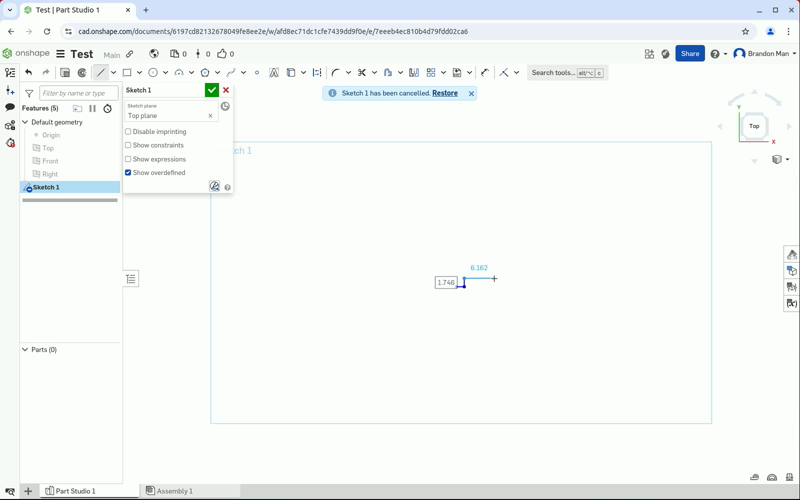
mouse_move(456, 278)
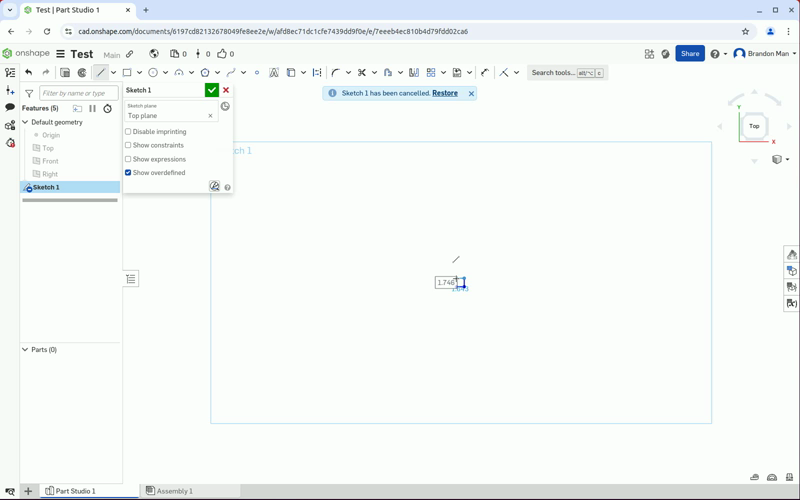
click(456, 278)
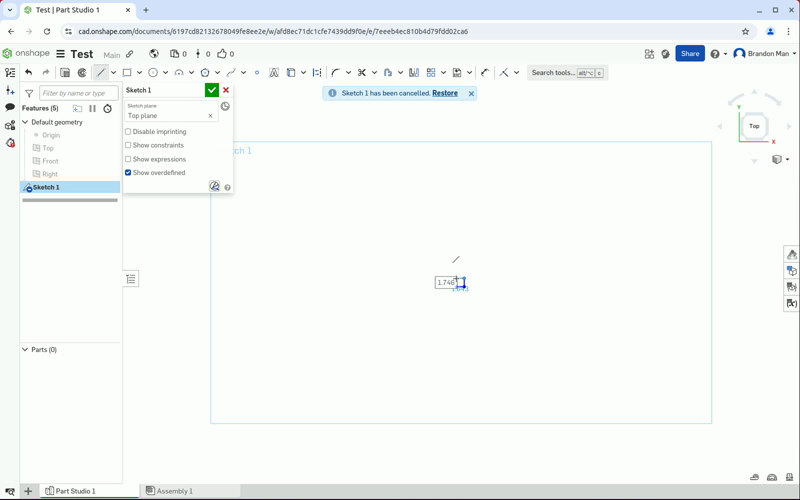
key_up(shift)
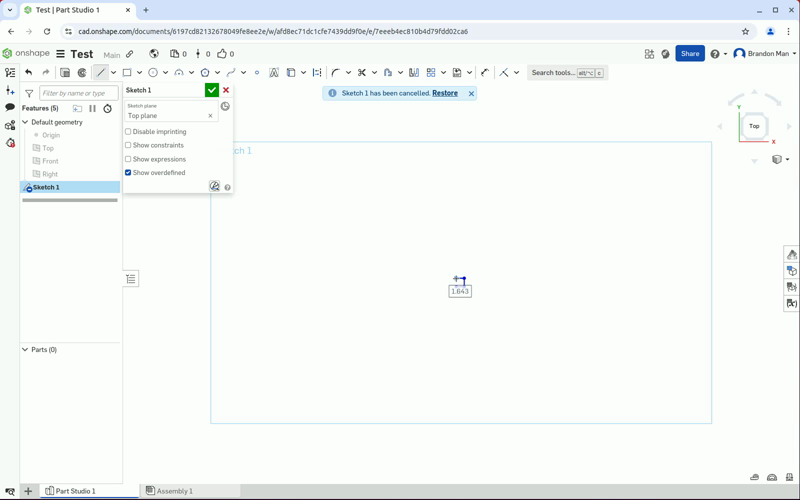
mouse_move(486, 278)
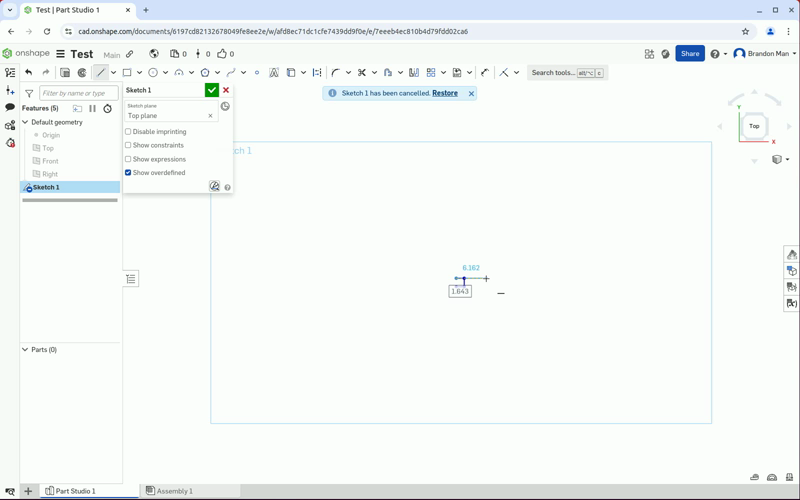
key_down(shift)
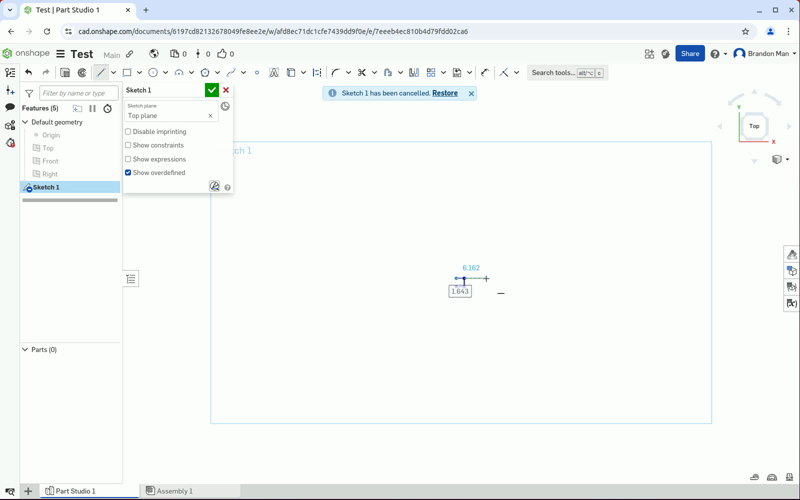
mouse_move(456, 286)
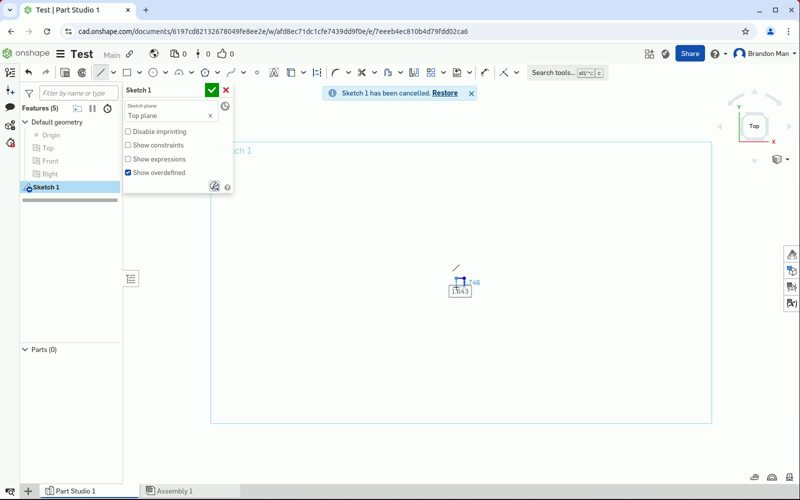
key_up(shift)
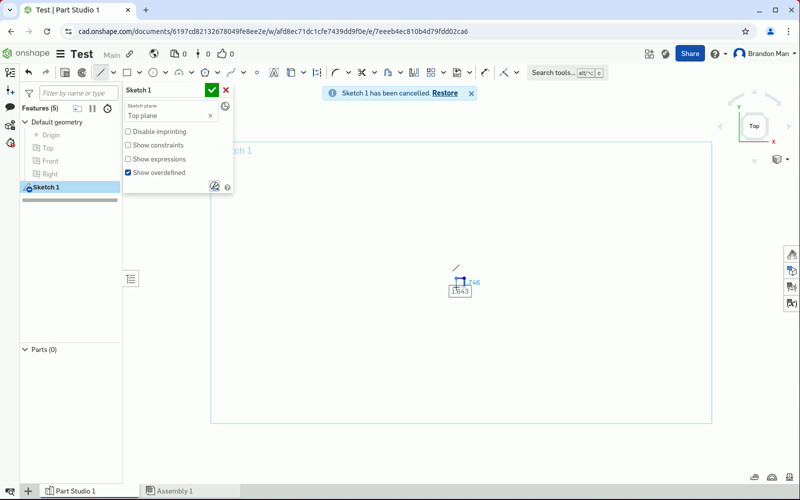
click(456, 286)
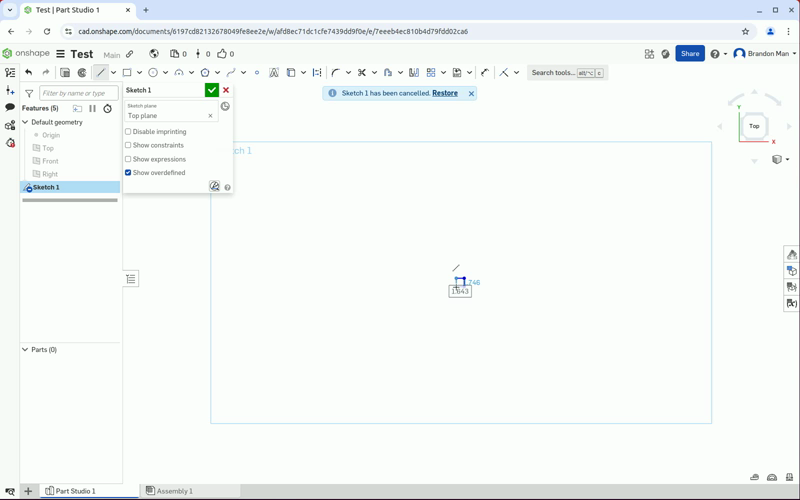
key(esc)
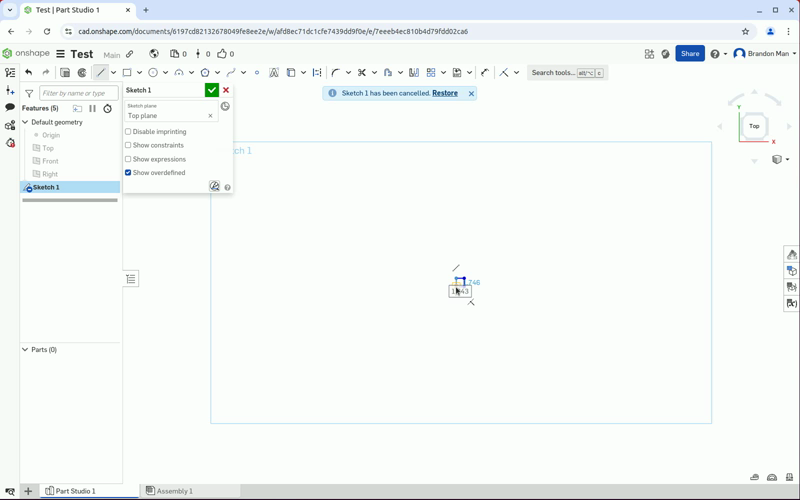
mouse_move(457, 284)
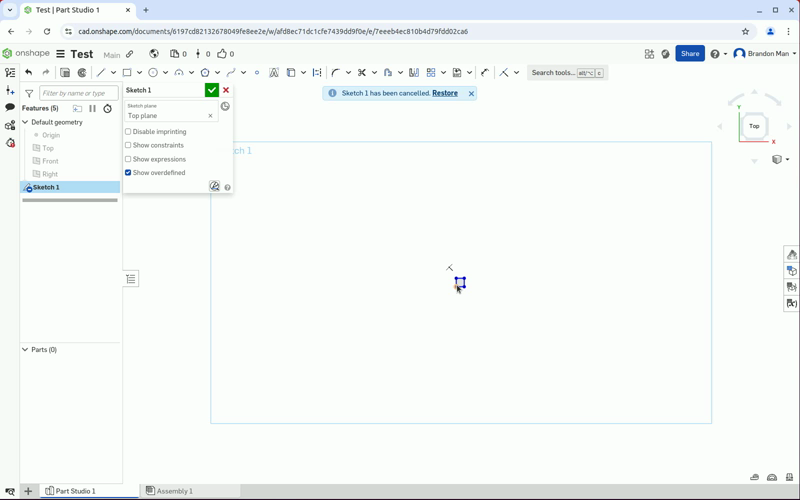
scroll(6)
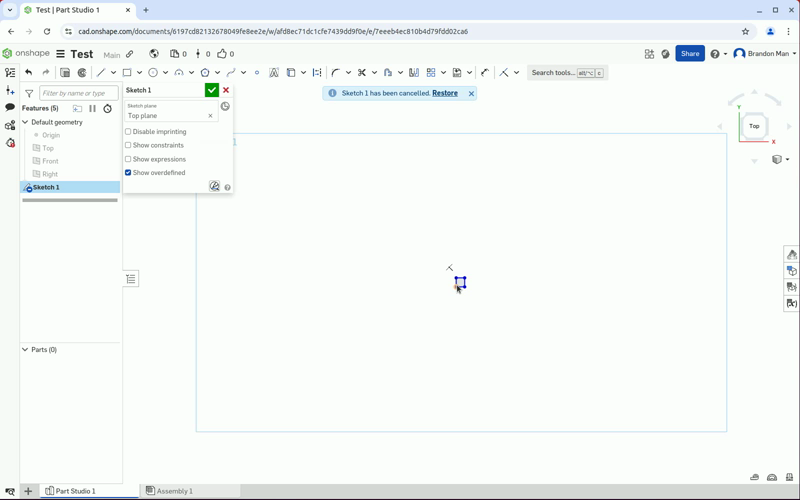
scroll(6)
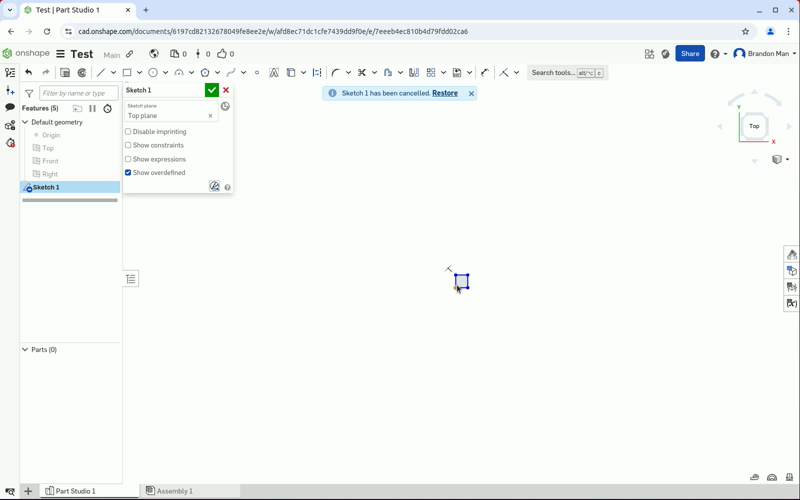
scroll(6)
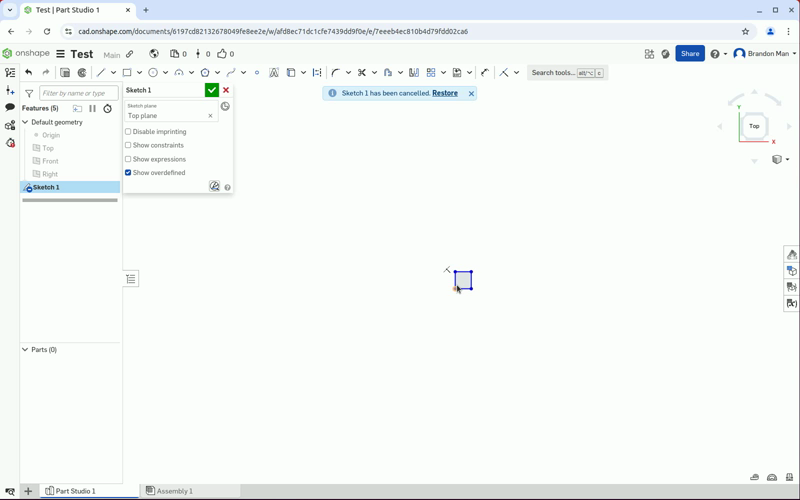
scroll(6)
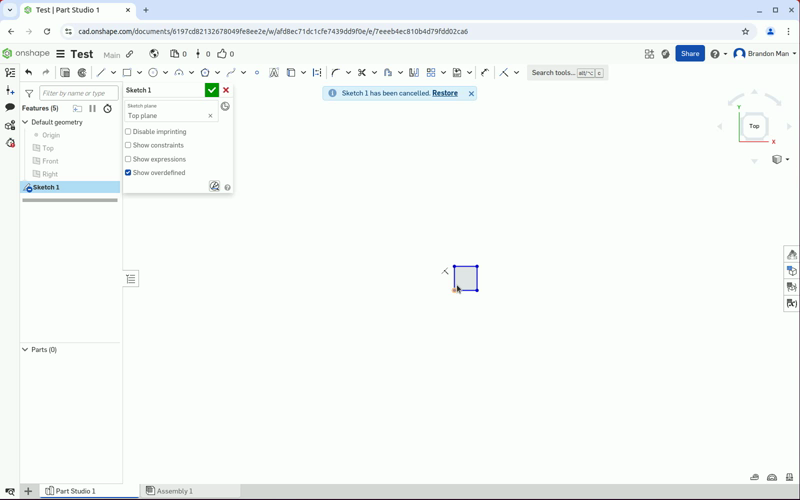
scroll(6)
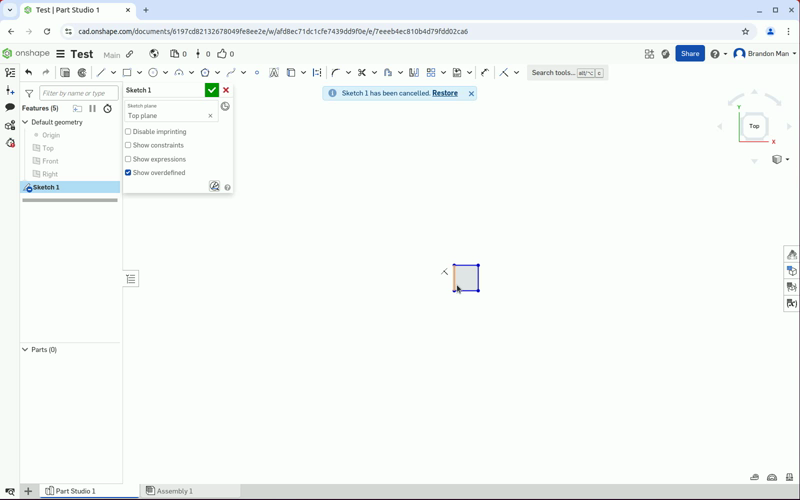
scroll(6)
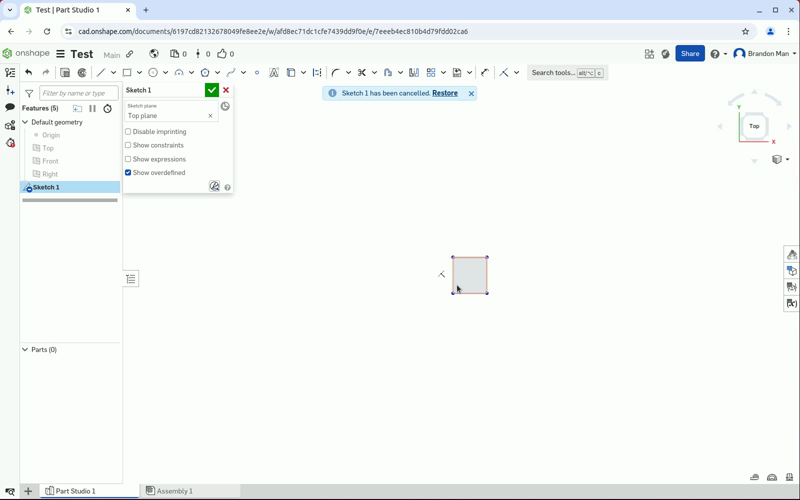
scroll(6)
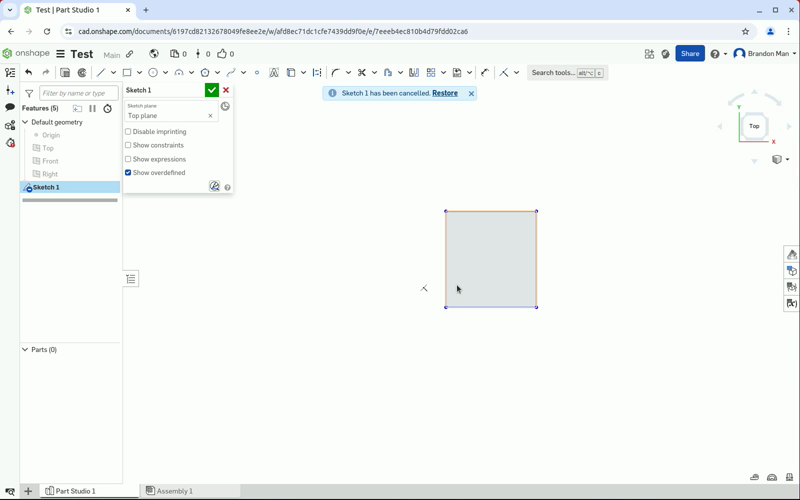
click(457, 284)
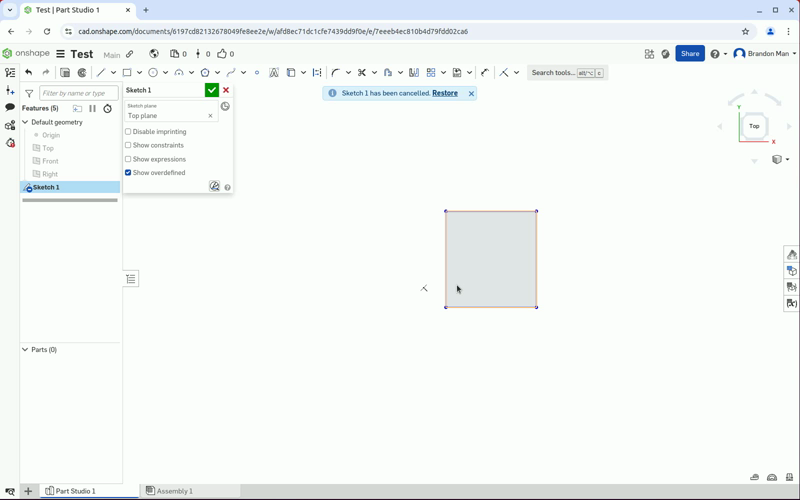
scroll(-6)
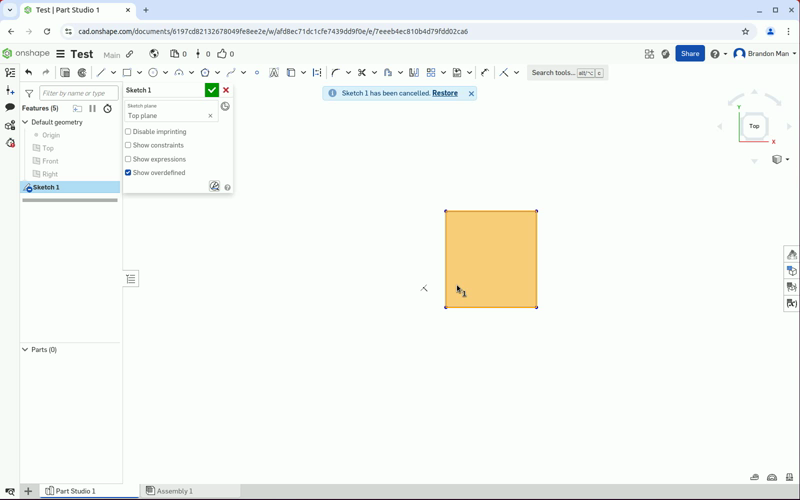
scroll(-6)
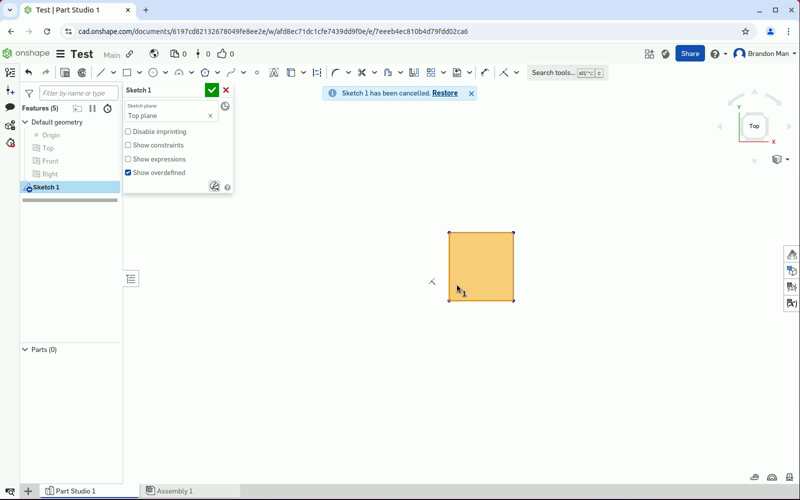
scroll(-6)
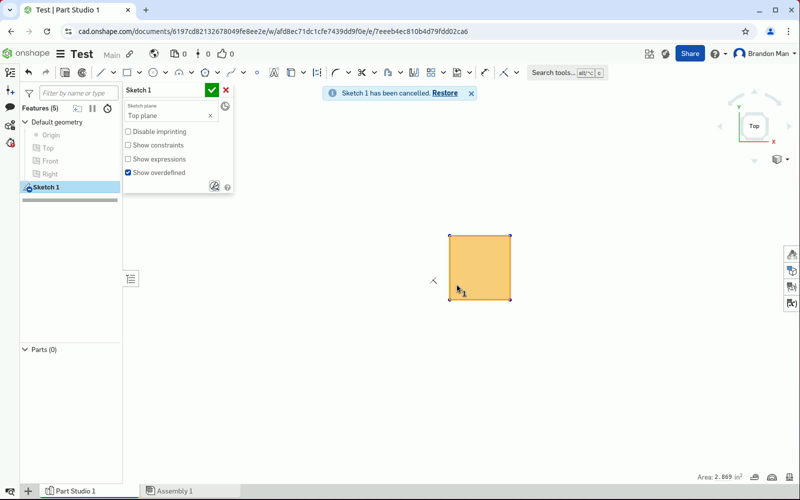
scroll(-6)
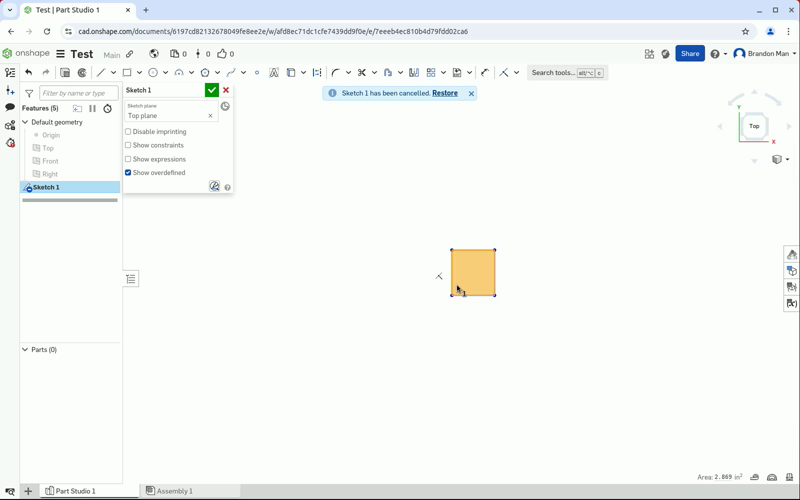
scroll(-6)
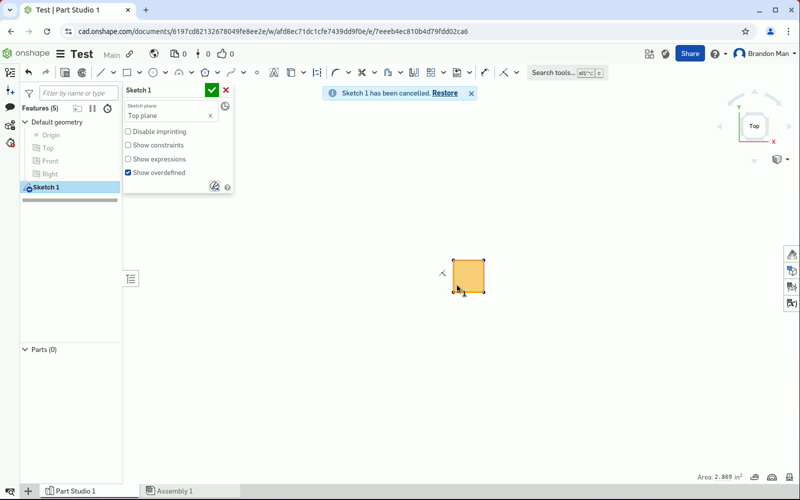
scroll(-6)
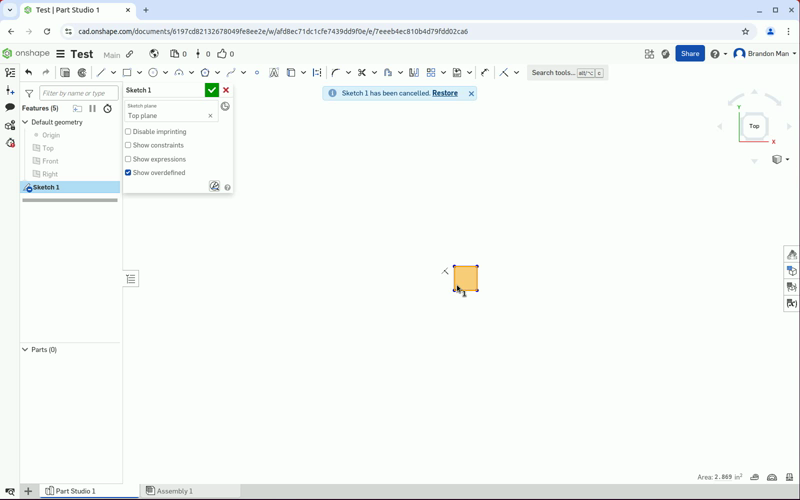
scroll(-6)
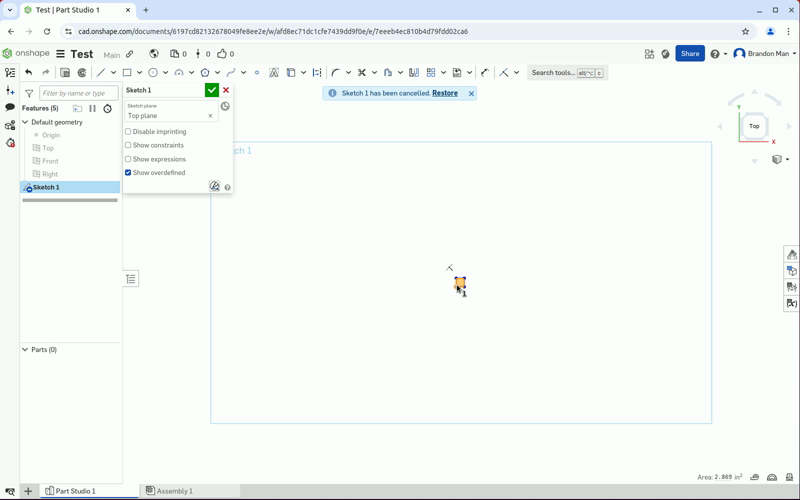
mouse_move(73, 352)
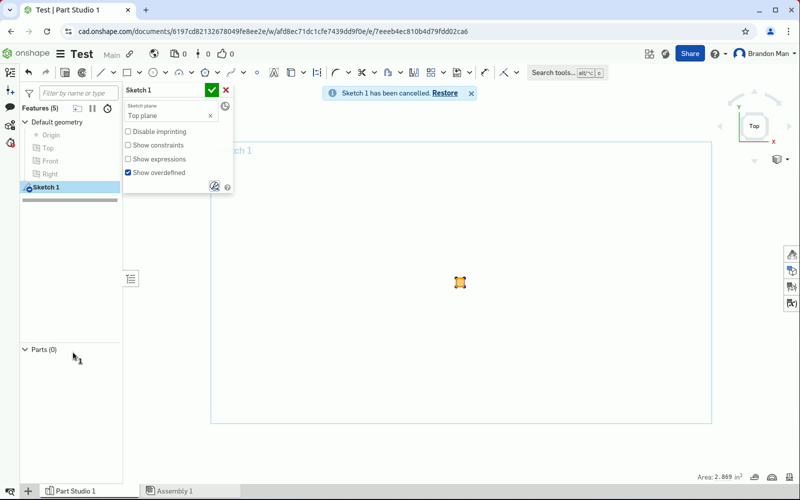
key(shift+y)
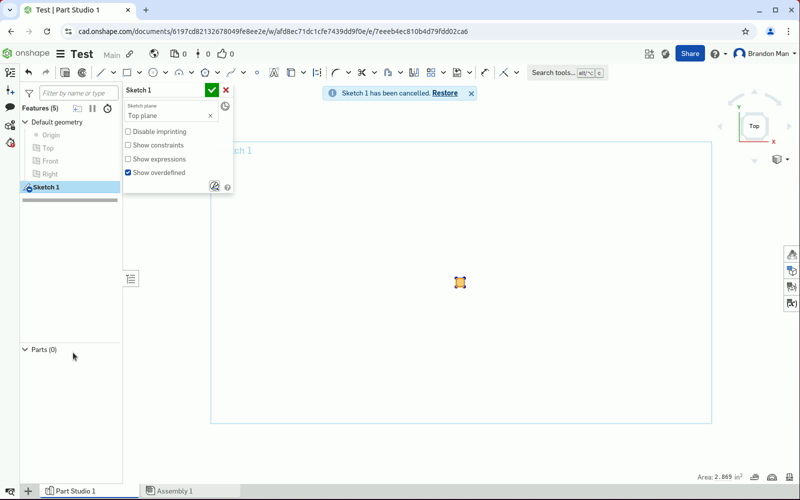
key(shift+e)
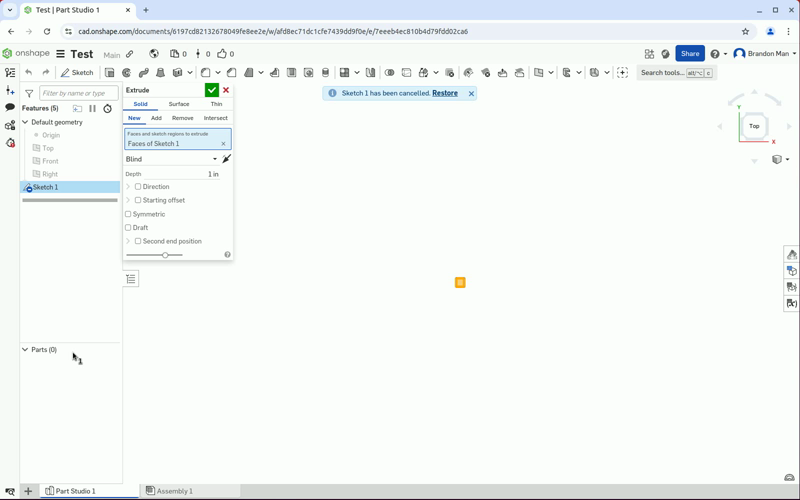
mouse_move(143, 106)
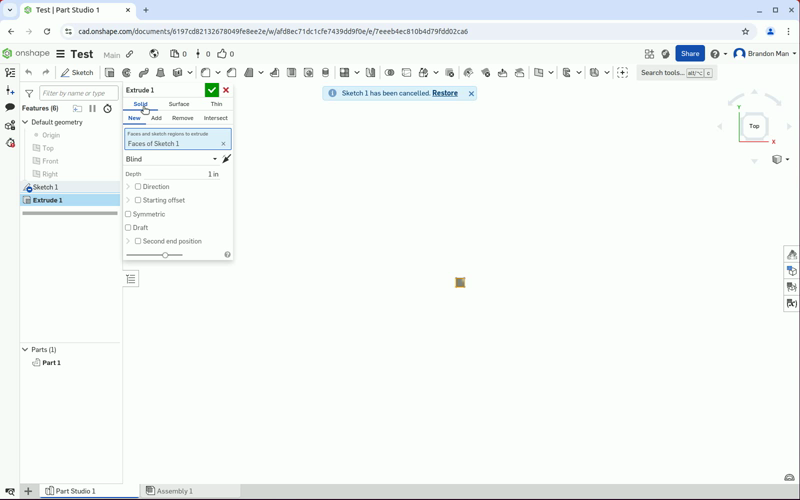
click(143, 106)
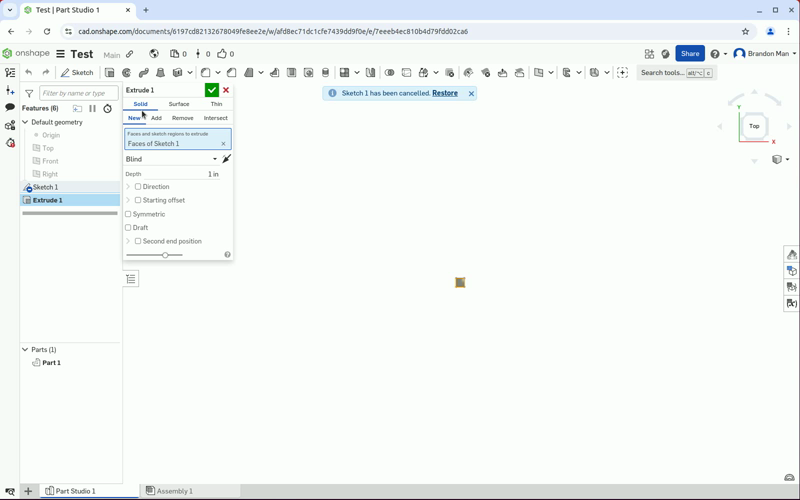
mouse_move(137, 120)
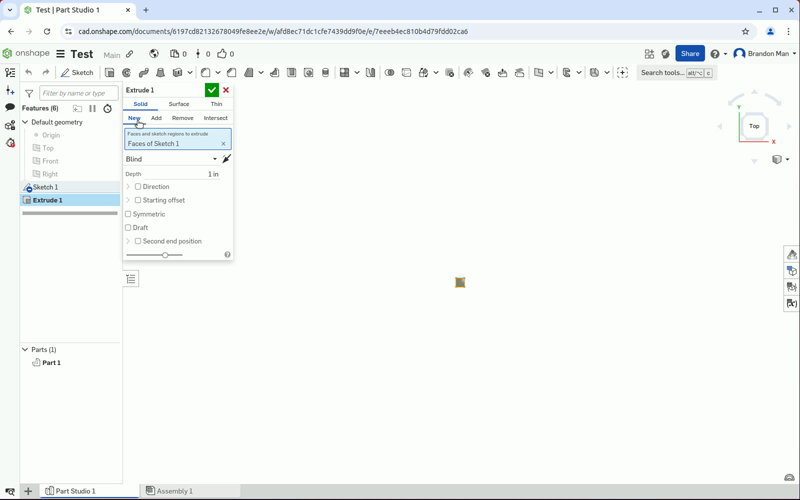
click(137, 120)
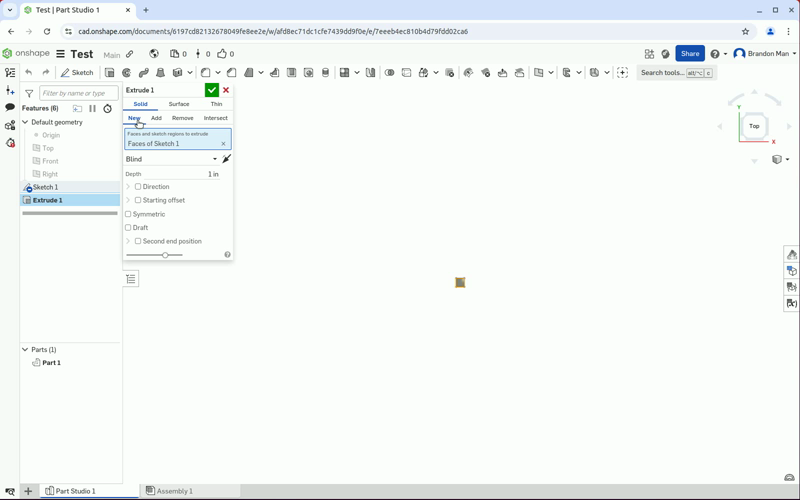
key(tab, 4)
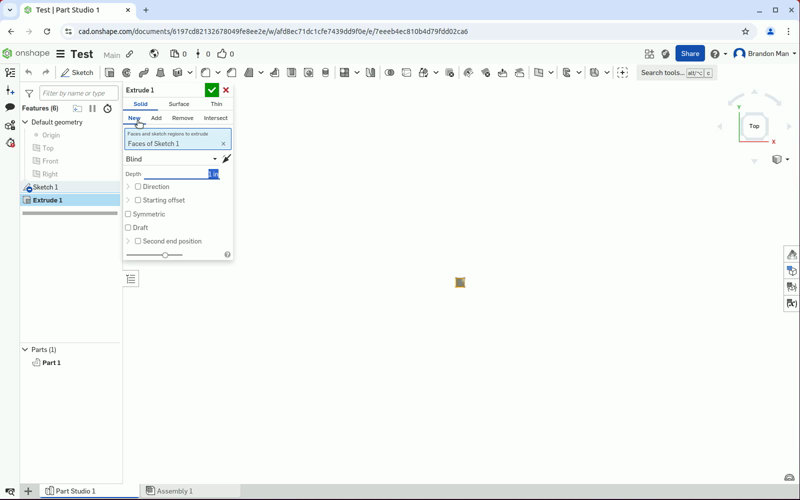
text(23.108)
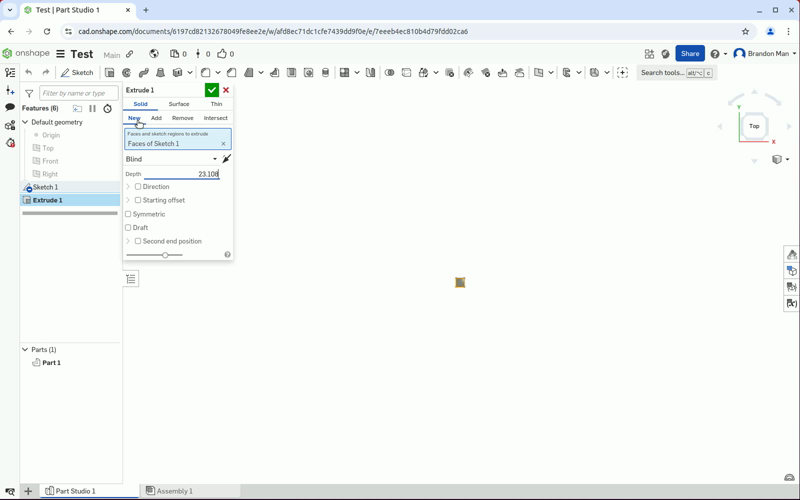
key(enter)
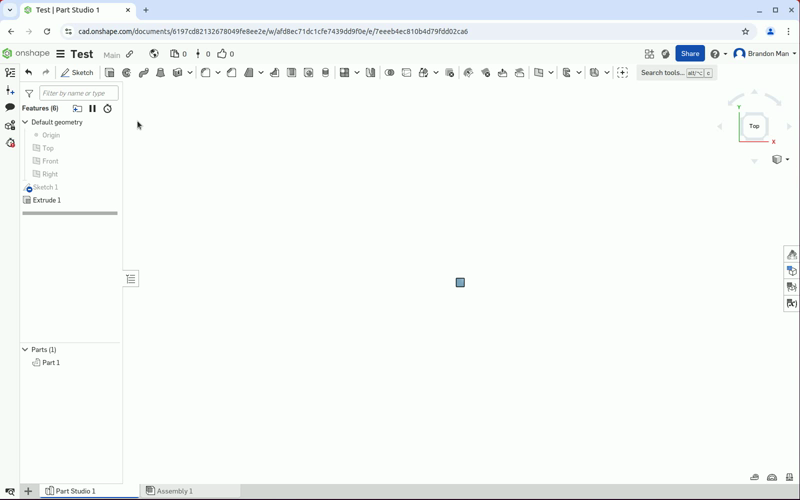
key(shift+h)
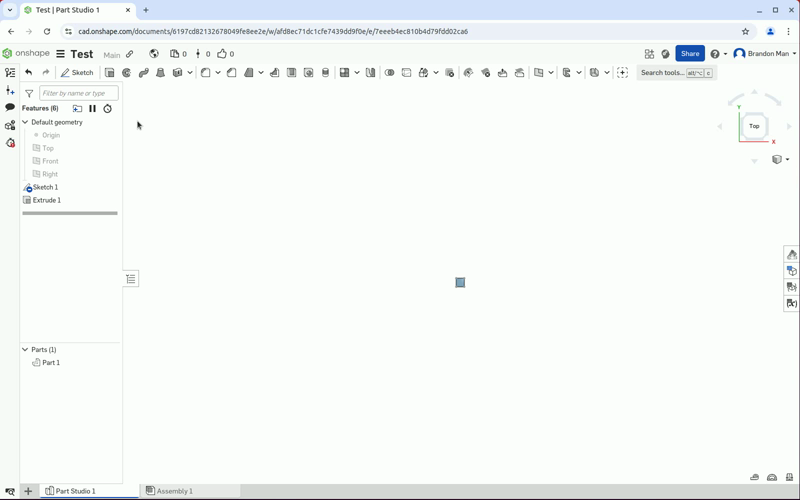
key(shift+h)
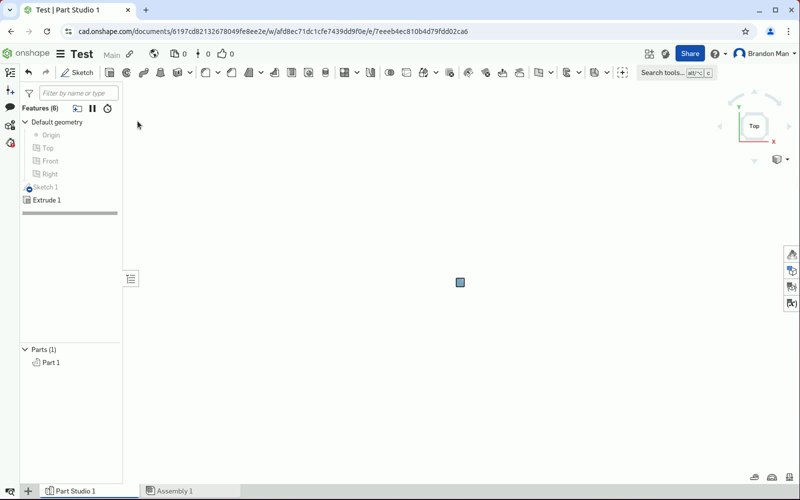
mouse_move(73, 189)
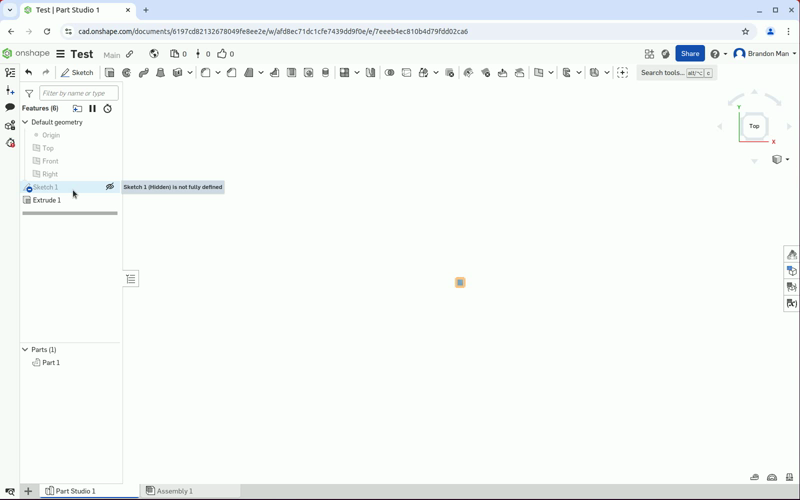
click(73, 189)
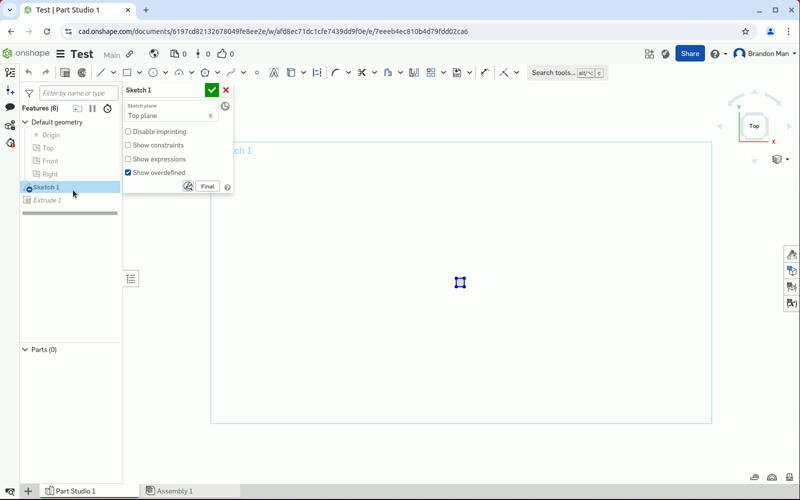
mouse_move(229, 92)
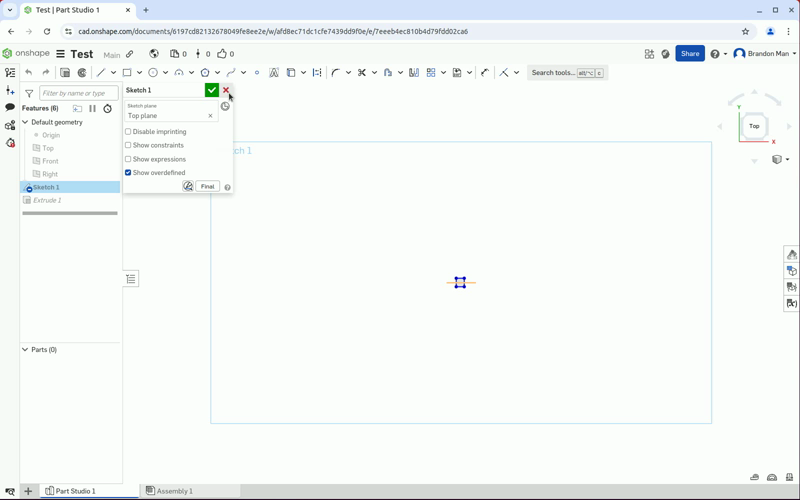
click(229, 92)
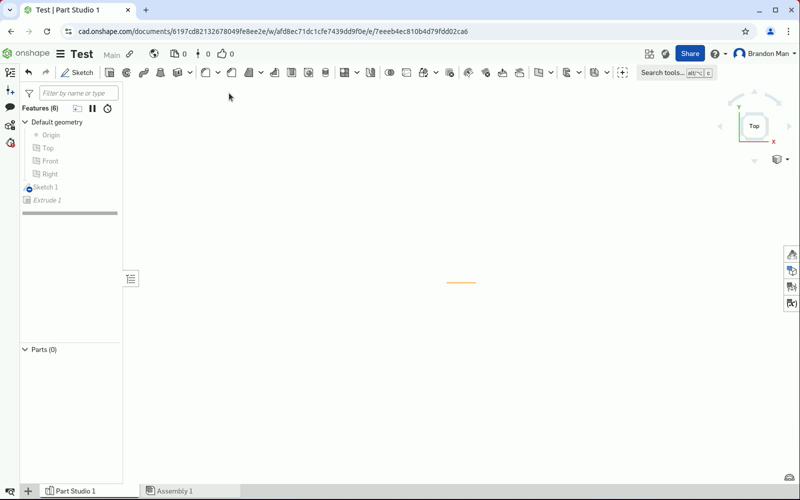
mouse_move(73, 352)
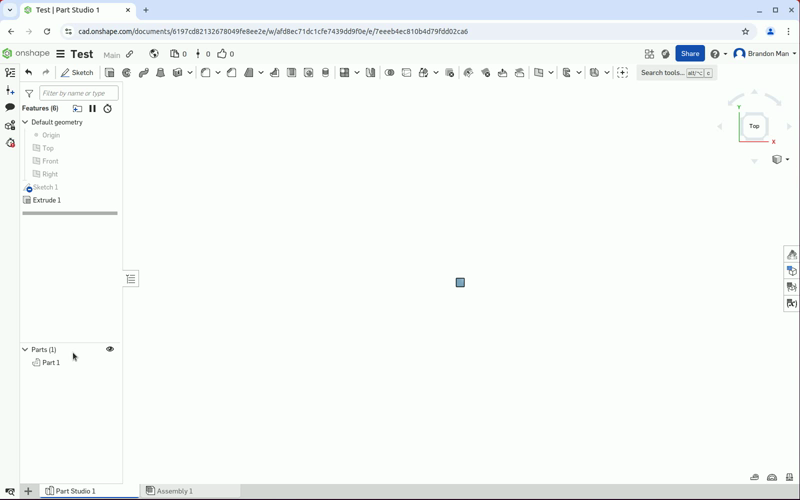
key(y)
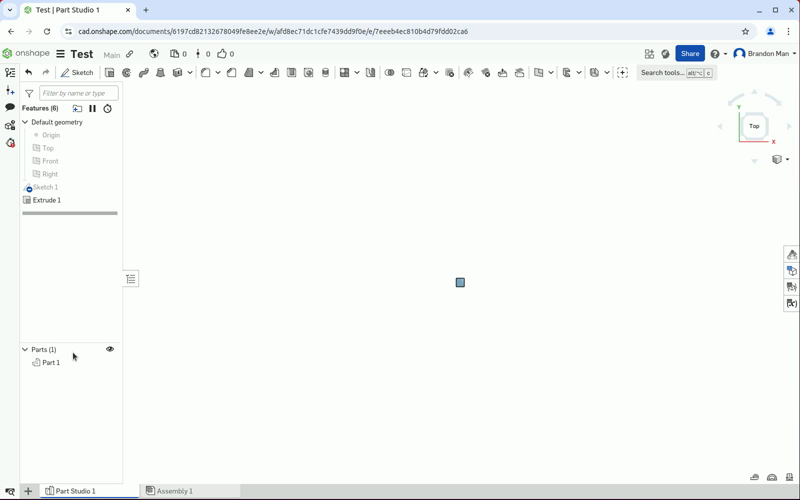
key(shift+p)
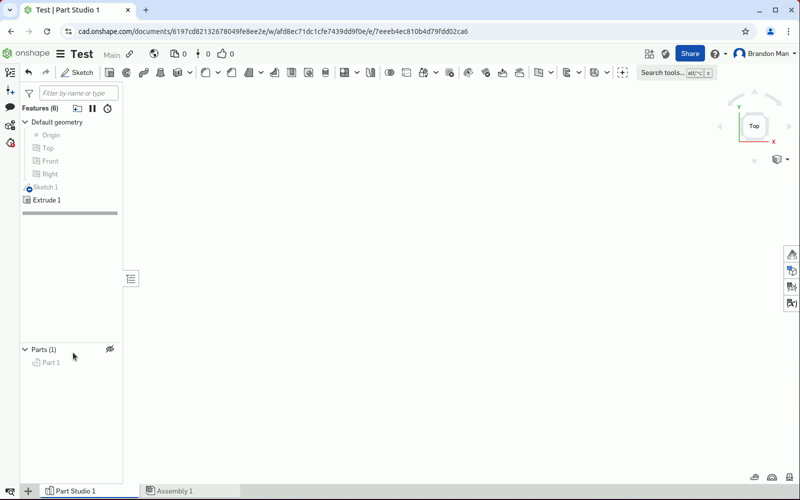
key(space)
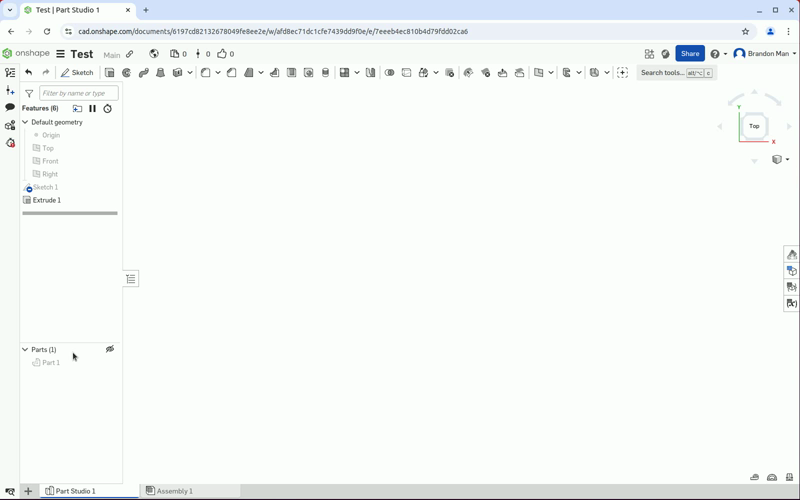
key_down(shift)
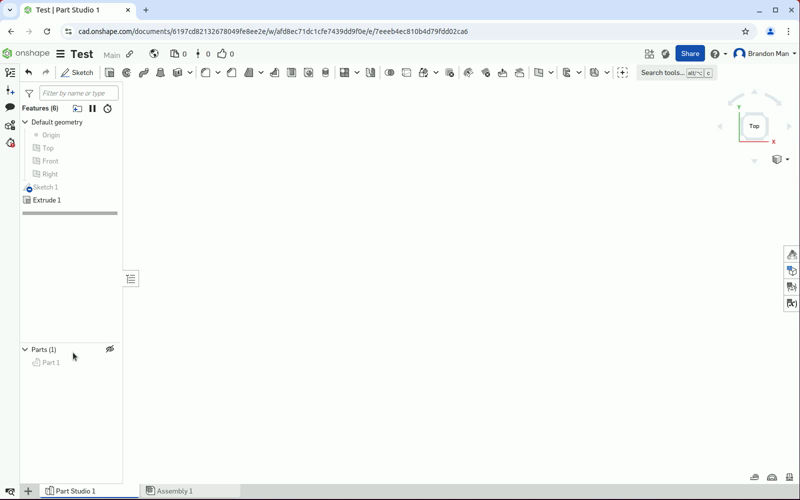
key(up)
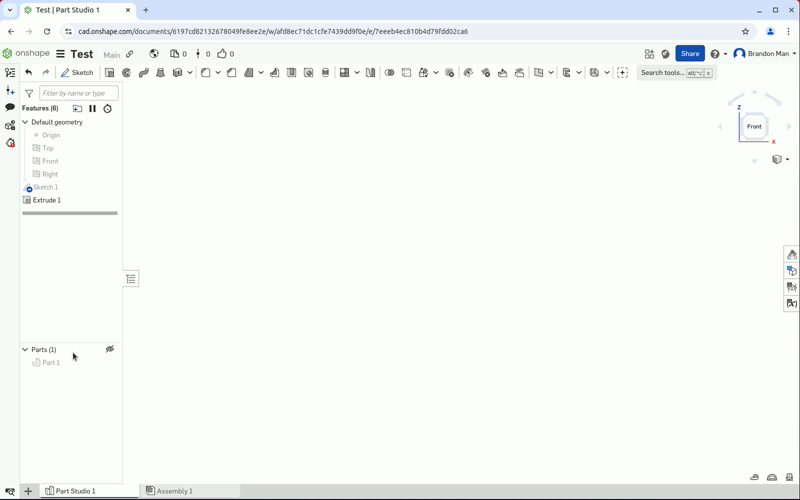
key_up(shift)
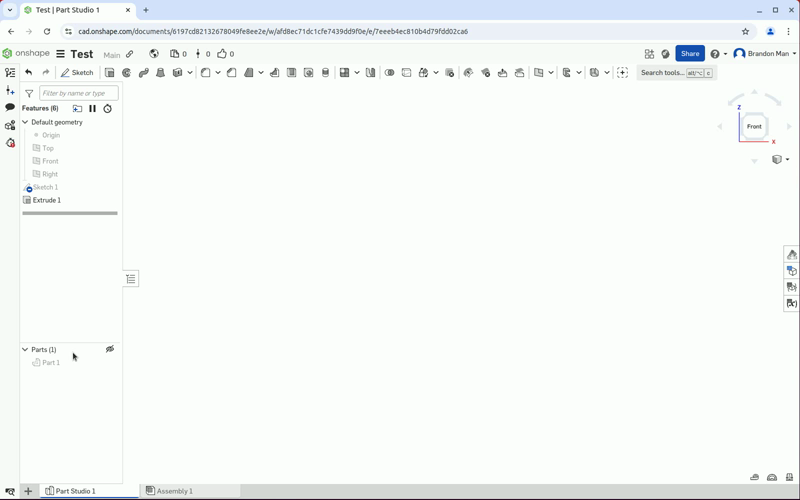
mouse_move(73, 352)
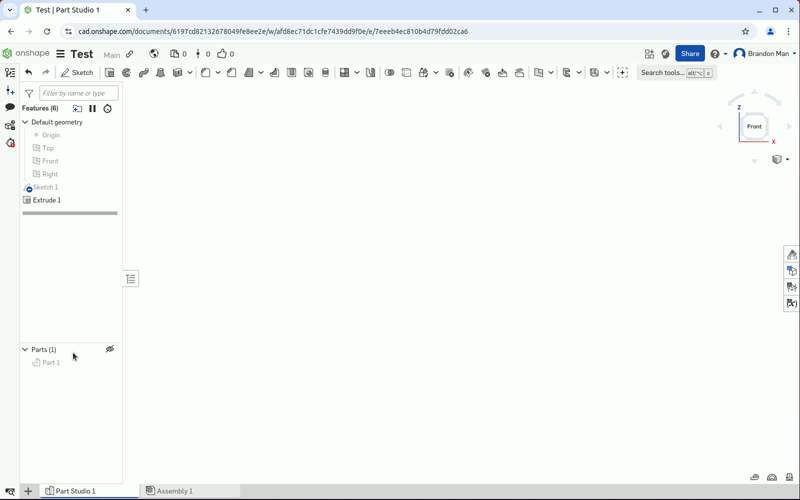
key(shift+y)
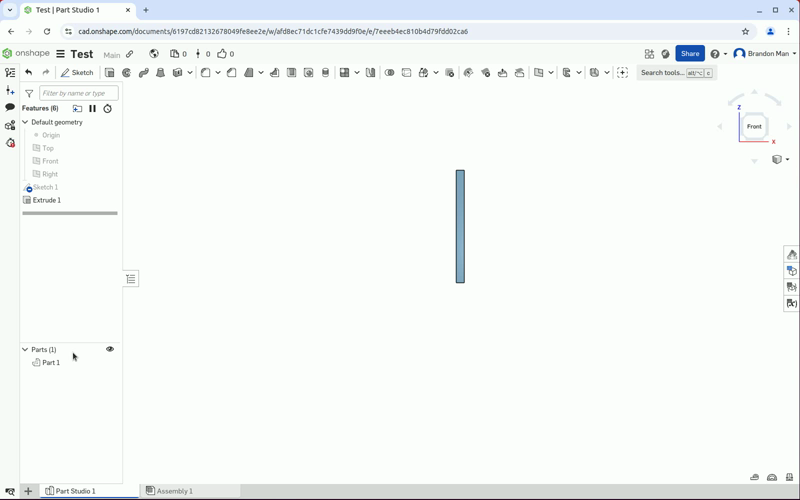
mouse_move(541, 75)
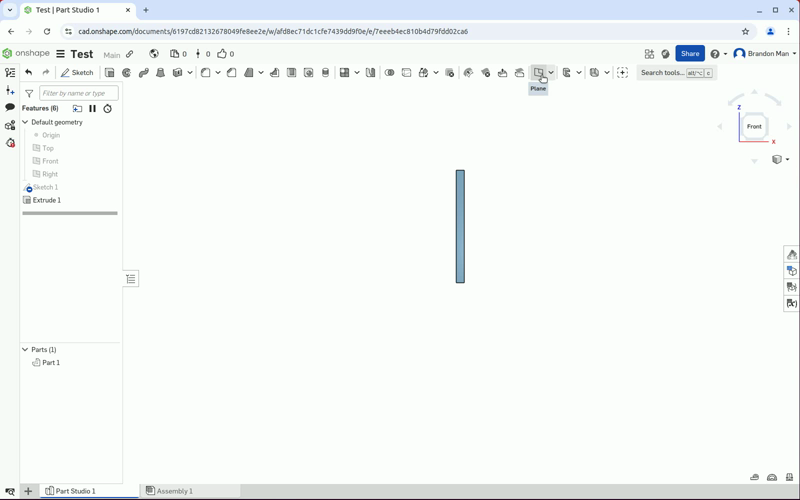
click(541, 75)
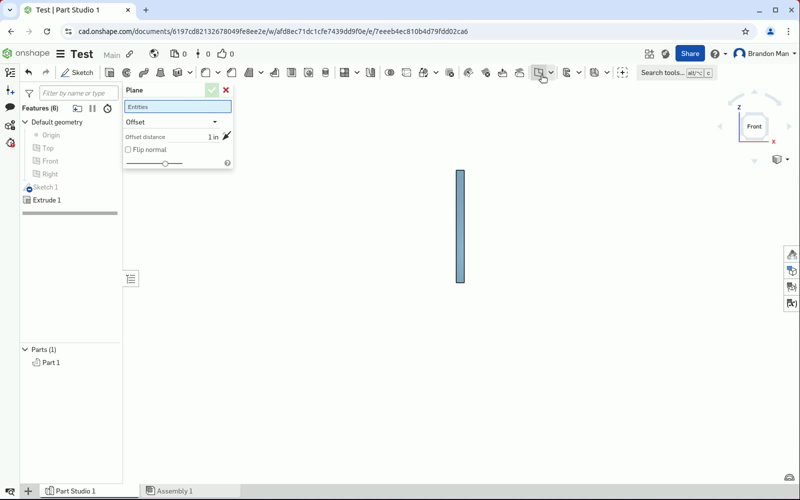
mouse_move(73, 163)
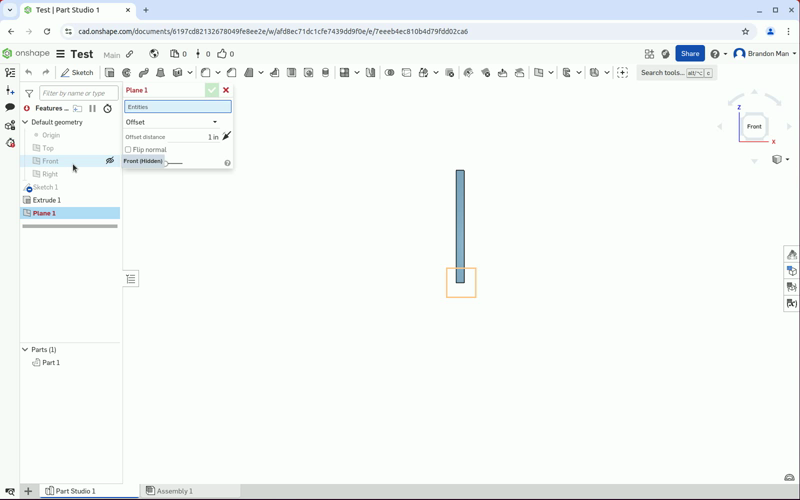
click(73, 163)
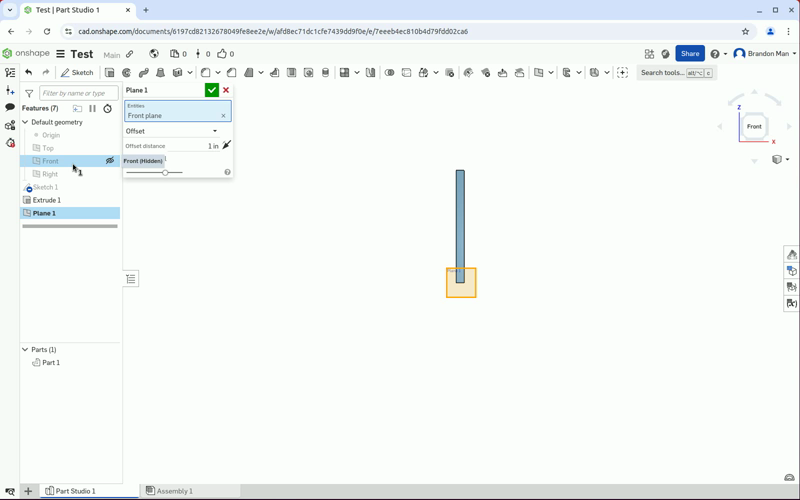
key(tab, 2)
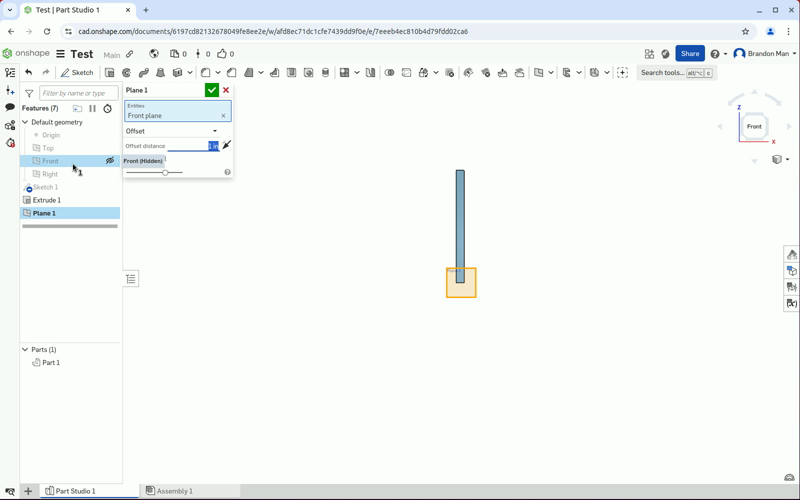
text(0.709)
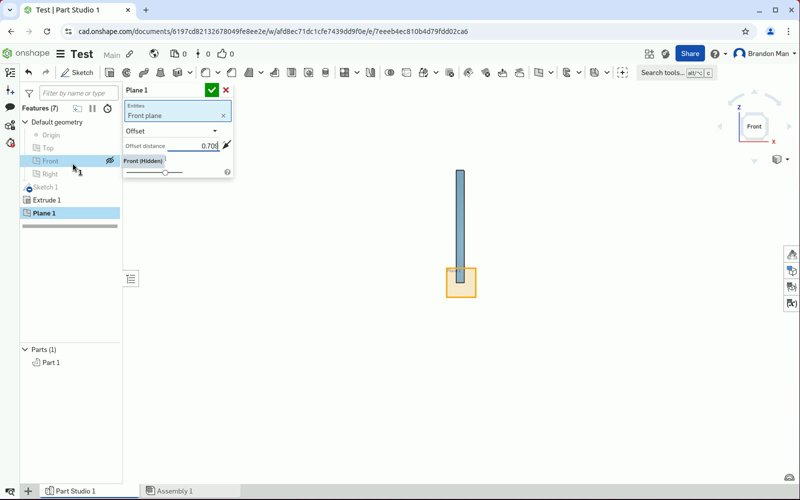
key(enter, 2)
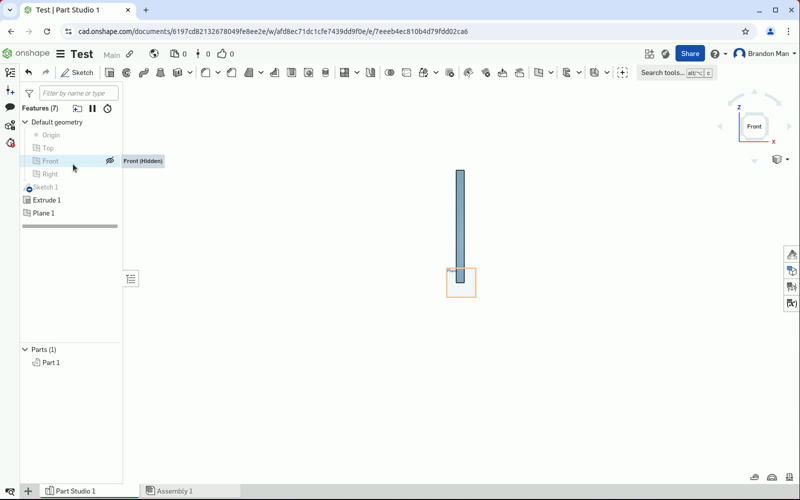
key(shift+s)
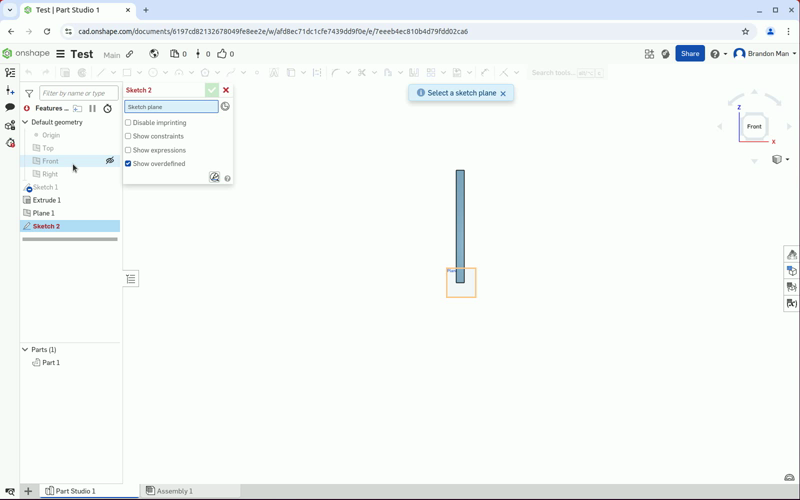
mouse_move(73, 215)
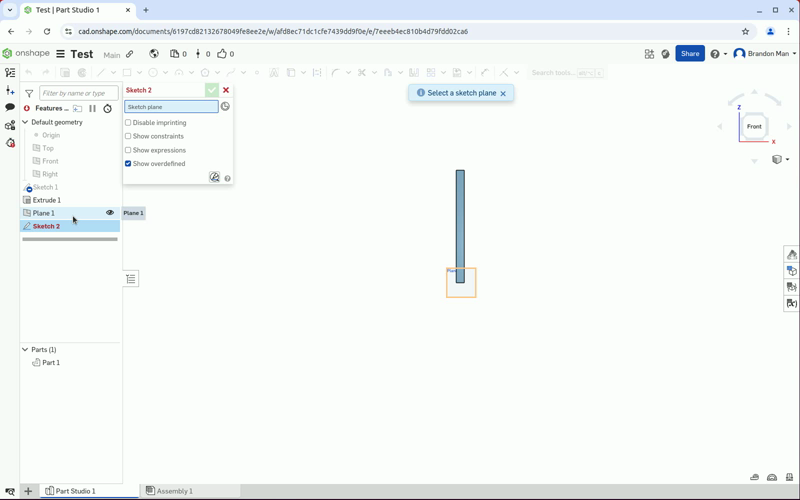
click(73, 215)
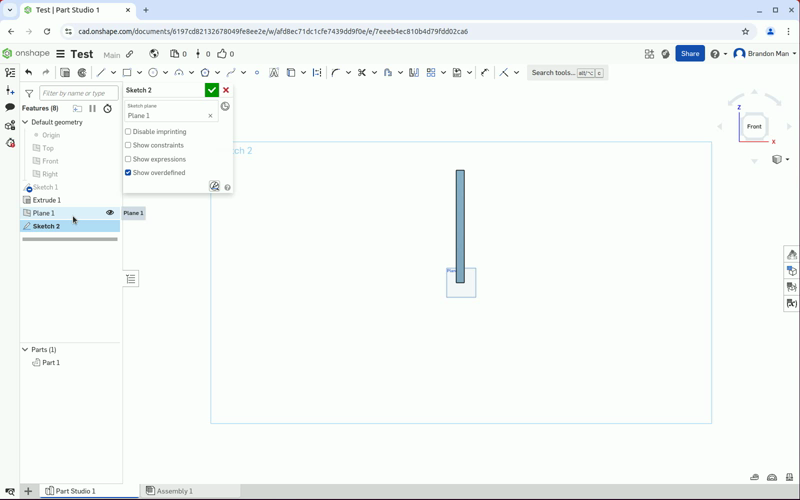
mouse_move(73, 352)
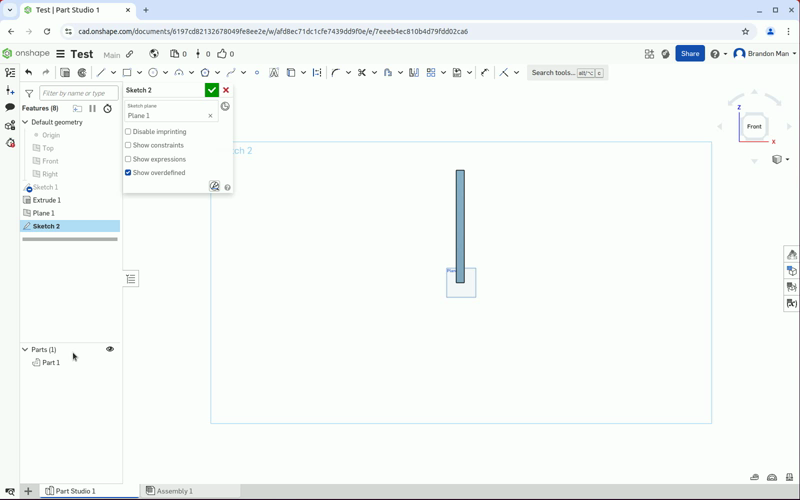
key(y)
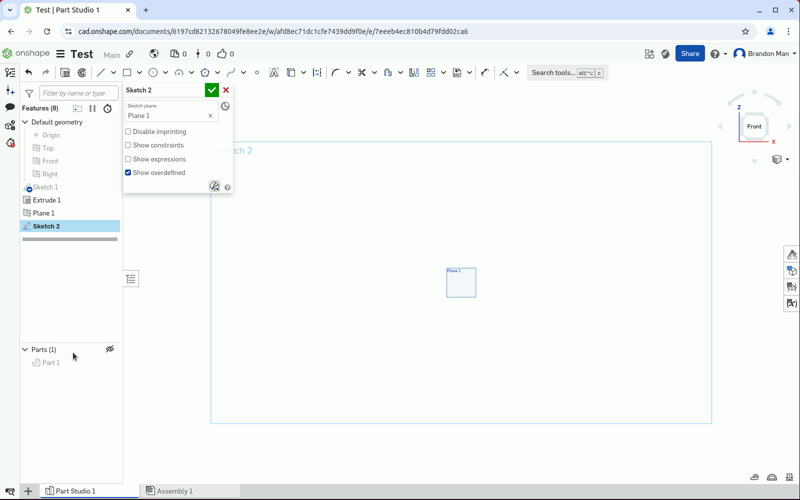
key(l)
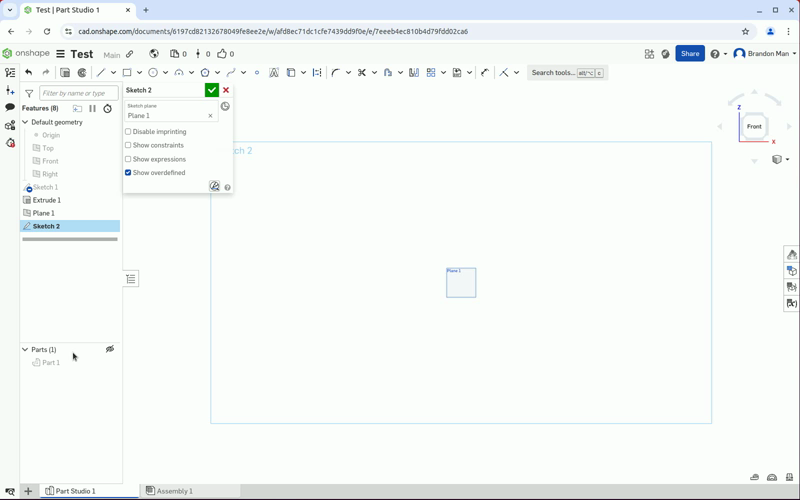
key_down(shift)
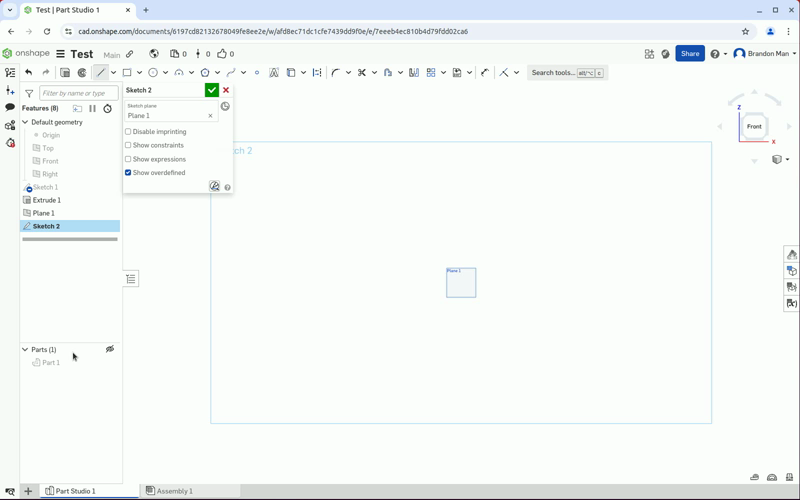
mouse_move(456, 282)
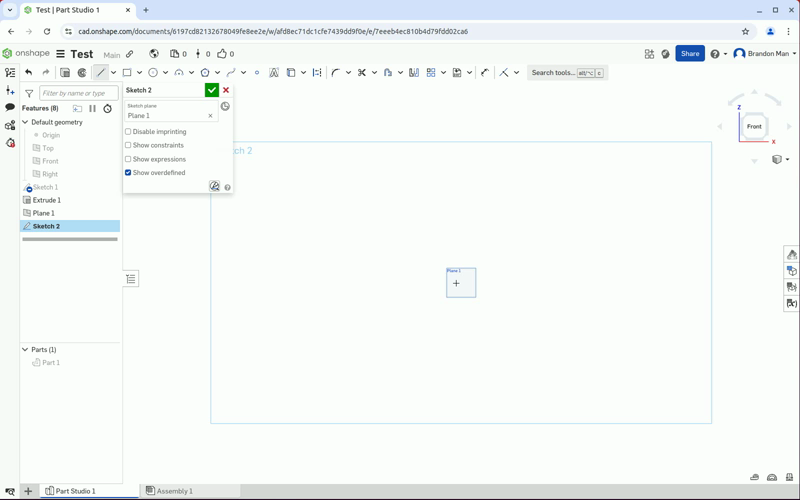
click(456, 282)
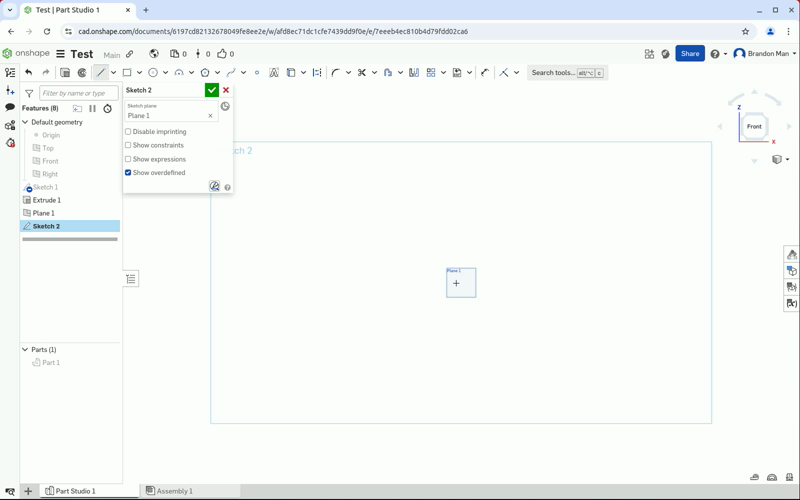
key_up(shift)
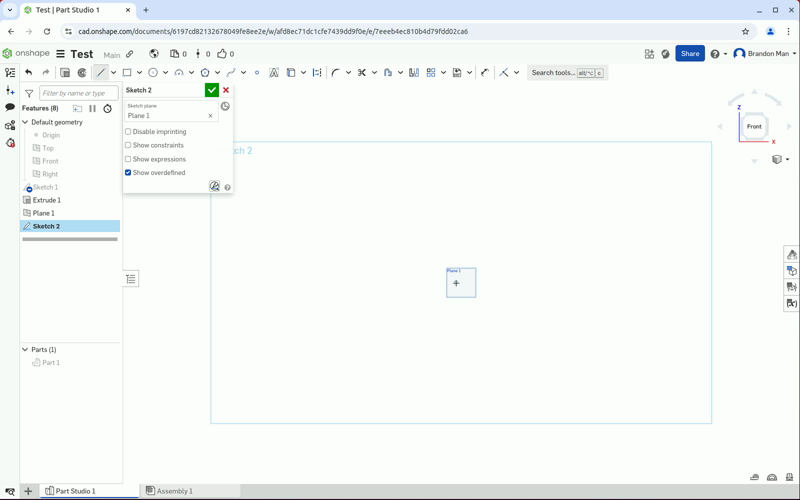
key_down(shift)
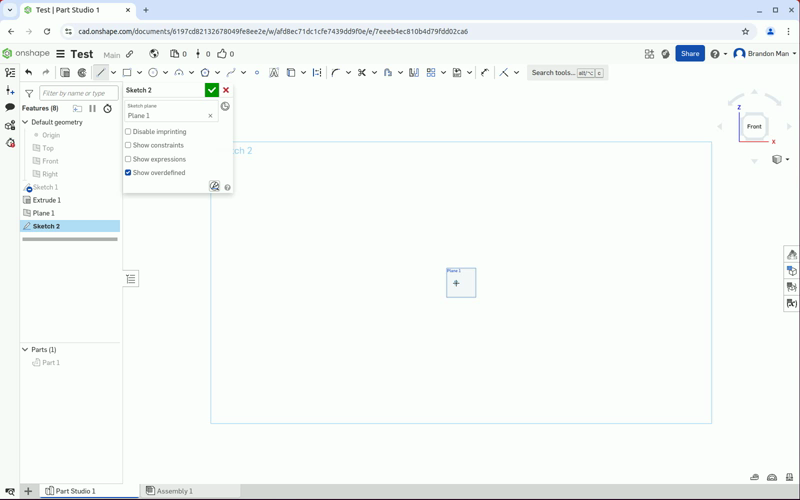
mouse_move(486, 282)
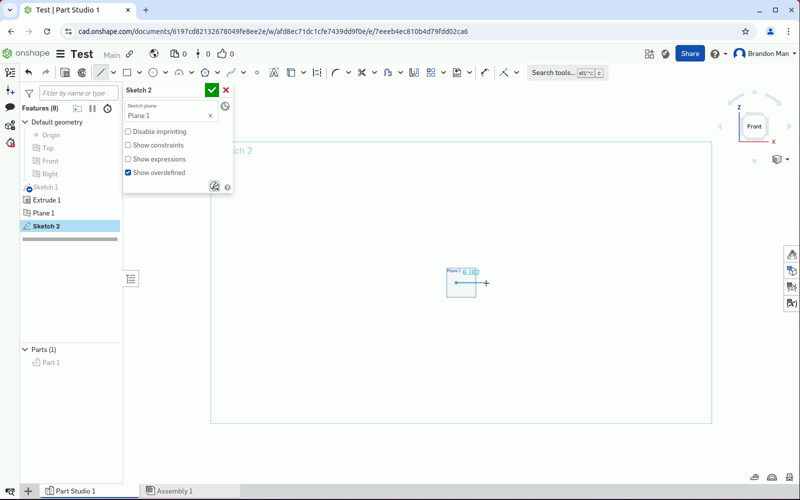
mouse_move(464, 282)
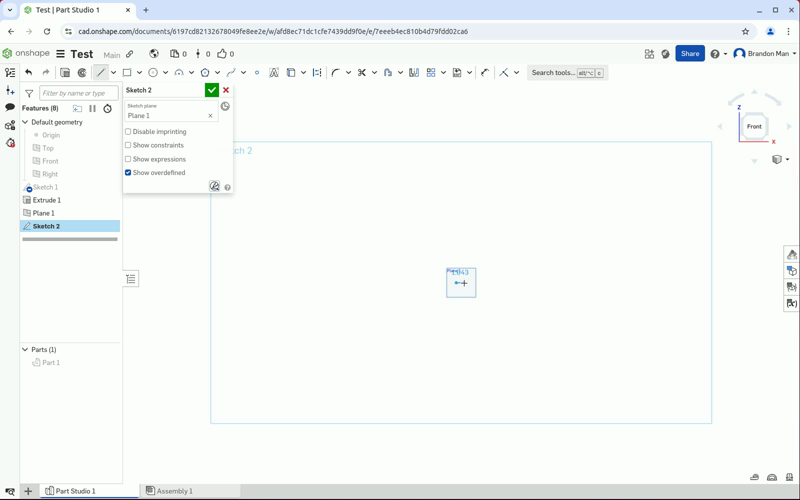
click(464, 282)
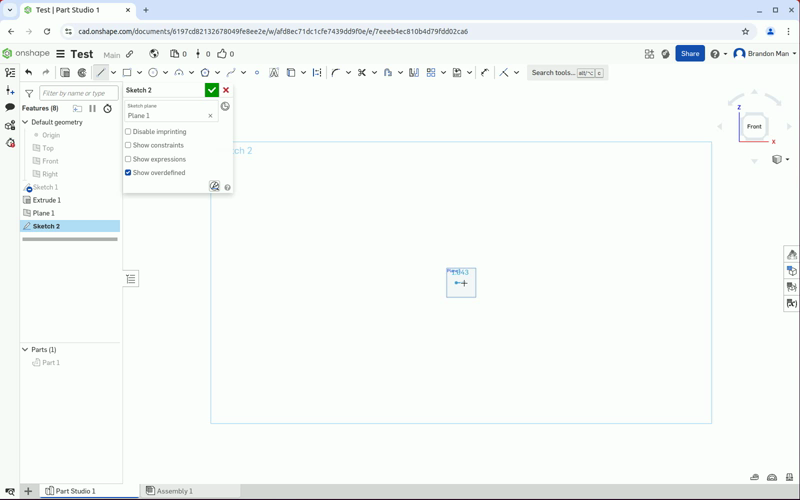
key_up(shift)
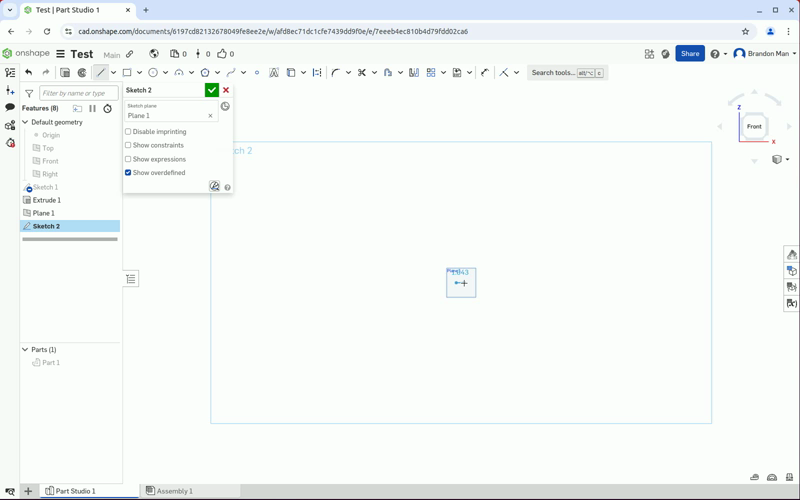
key_down(shift)
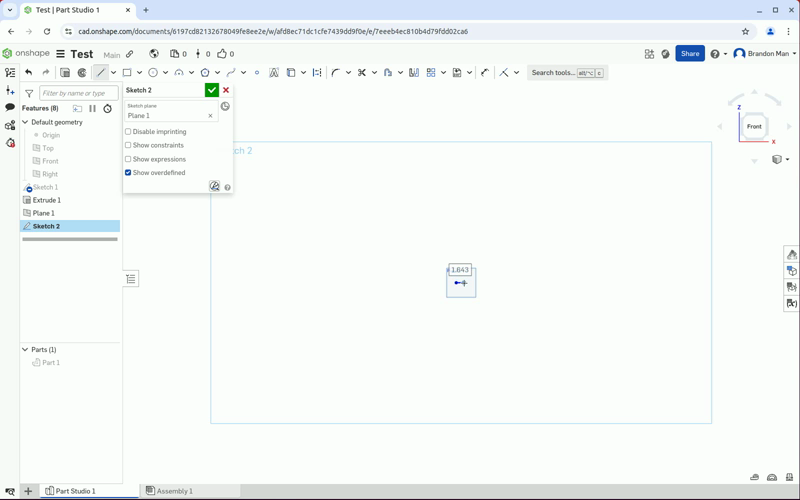
mouse_move(494, 282)
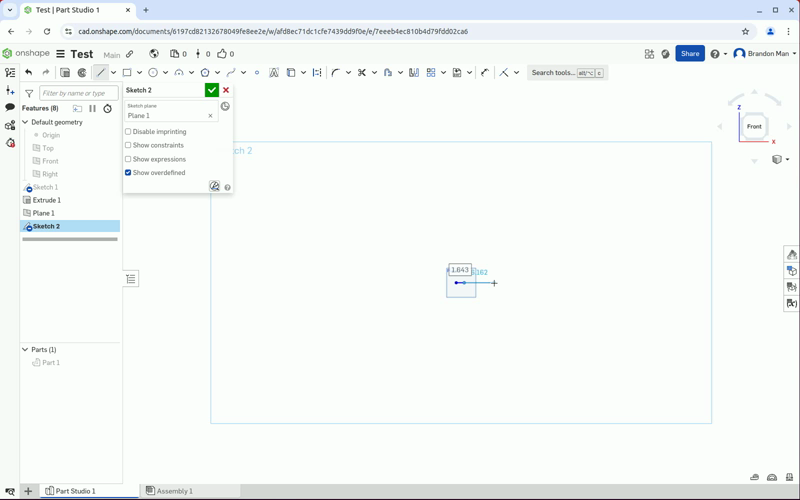
mouse_move(464, 276)
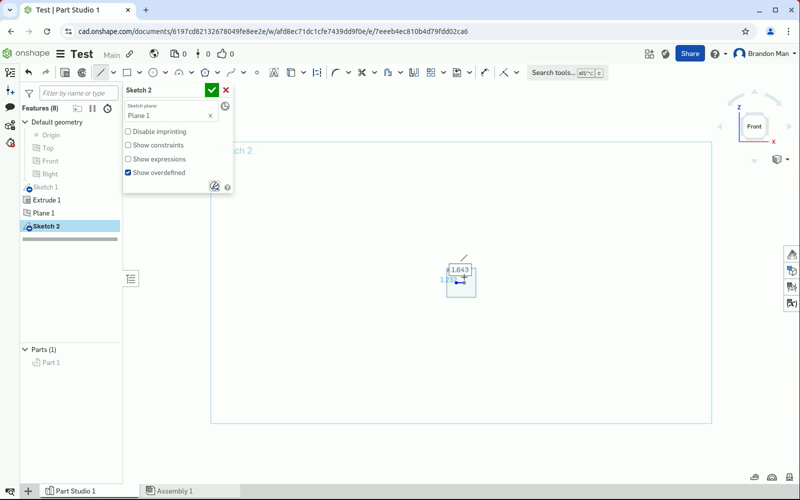
scroll(6)
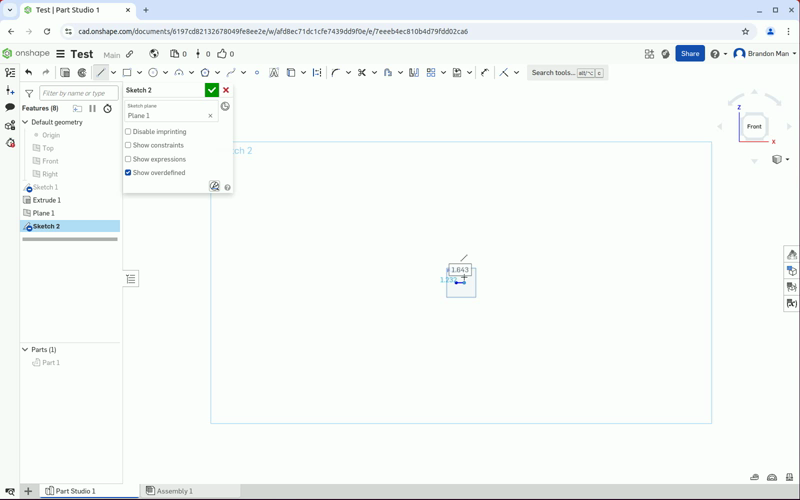
scroll(6)
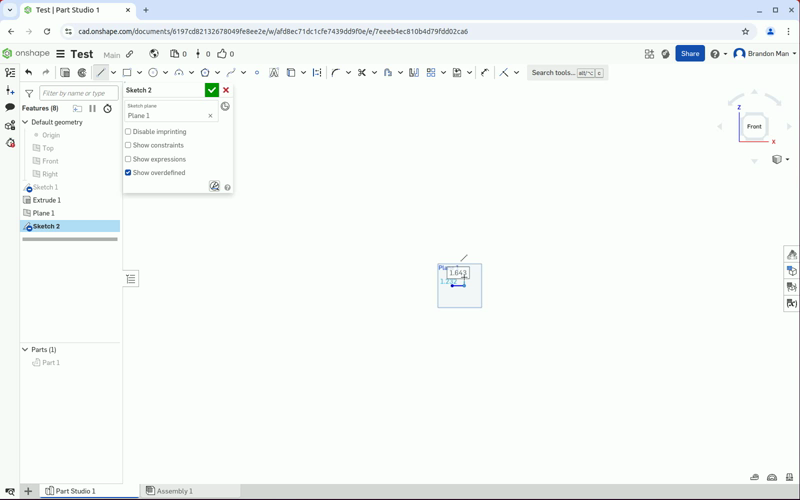
scroll(6)
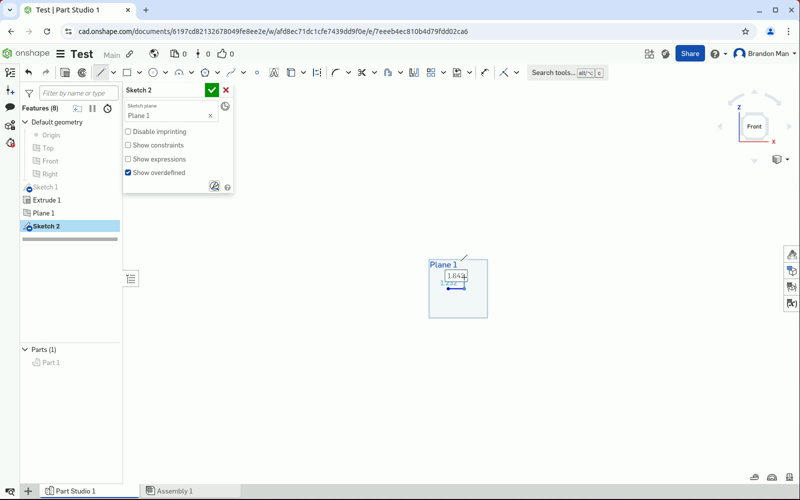
scroll(6)
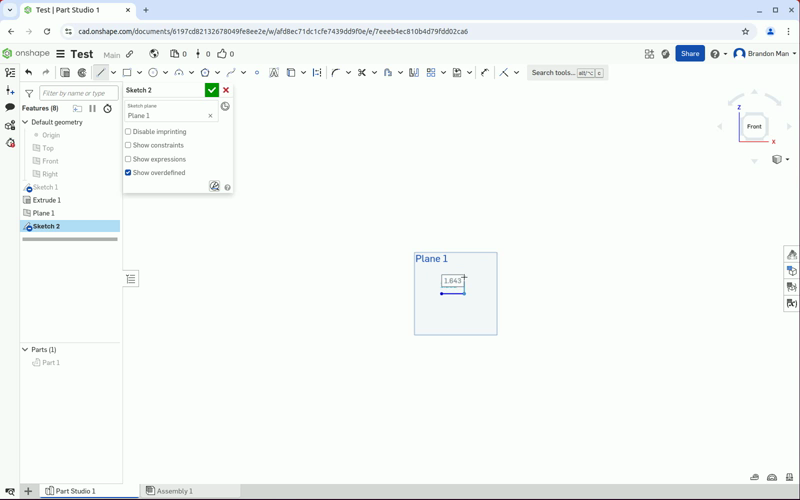
scroll(6)
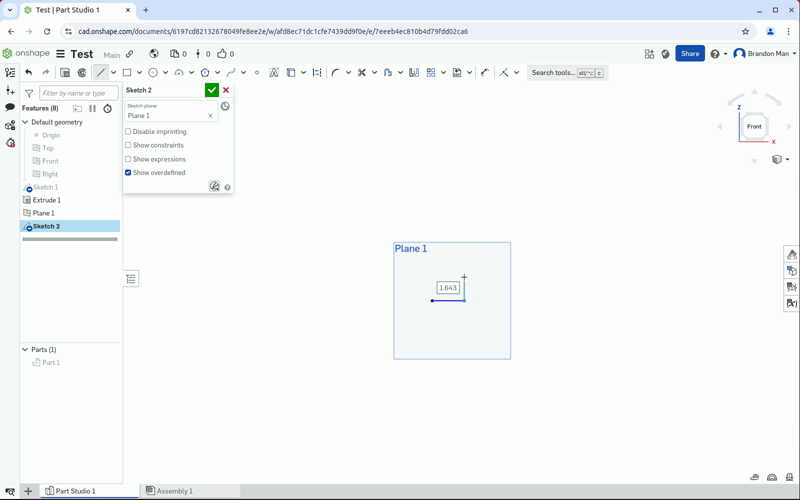
scroll(6)
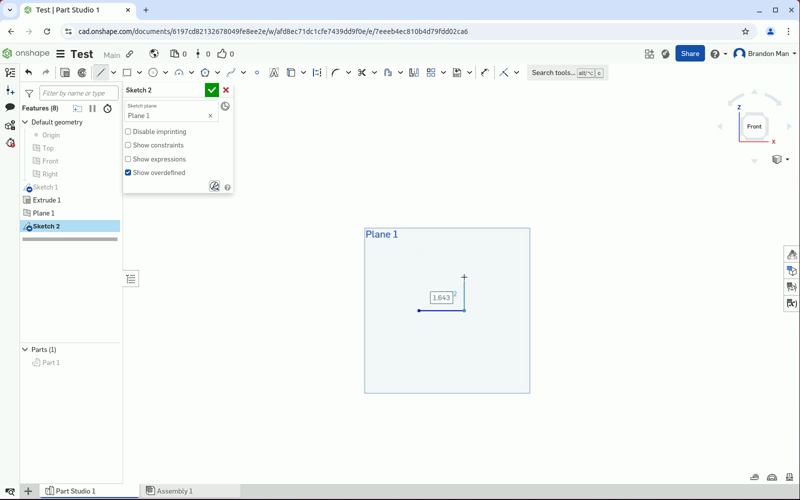
scroll(6)
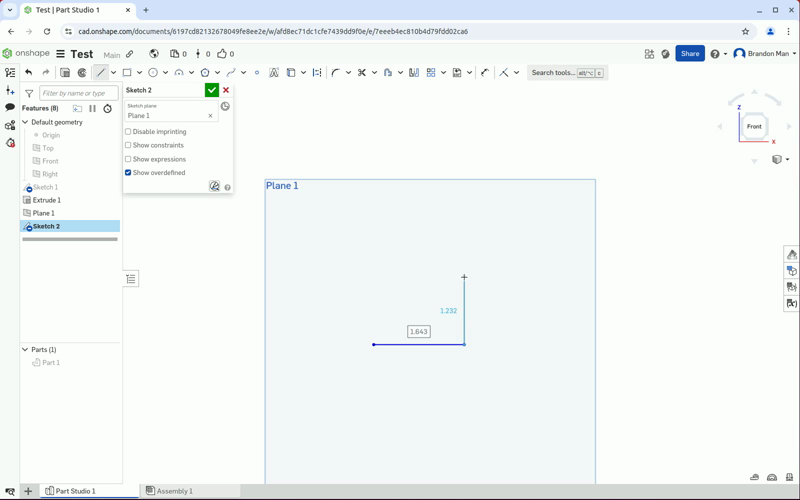
click(464, 276)
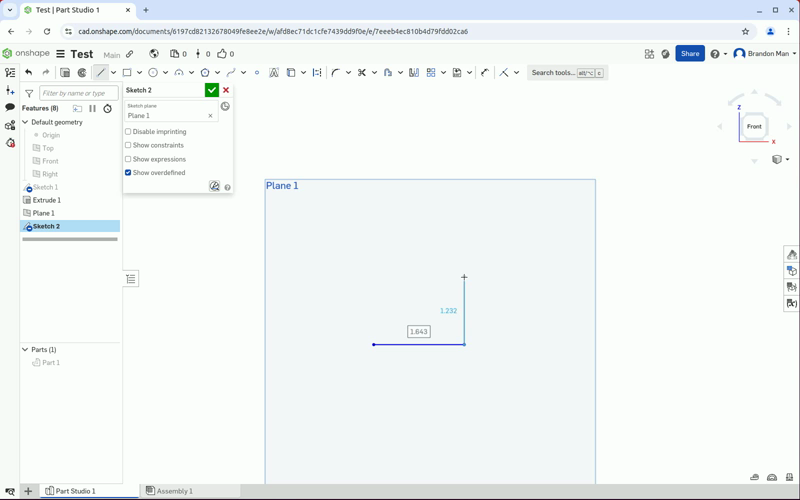
scroll(-6)
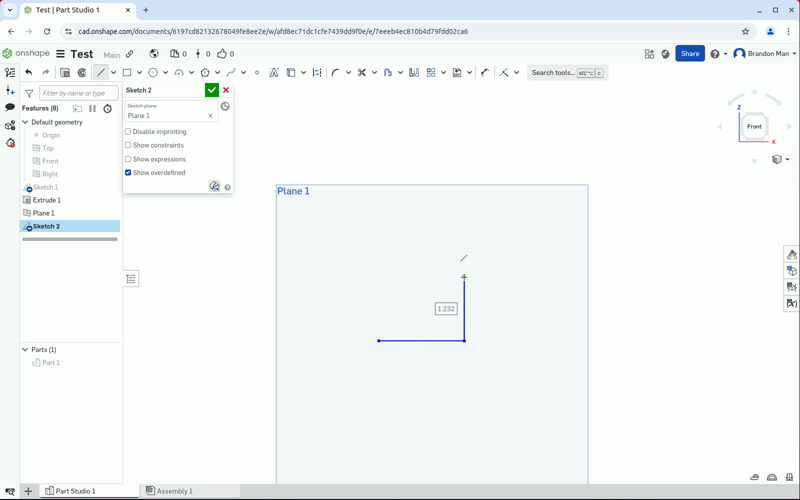
scroll(-6)
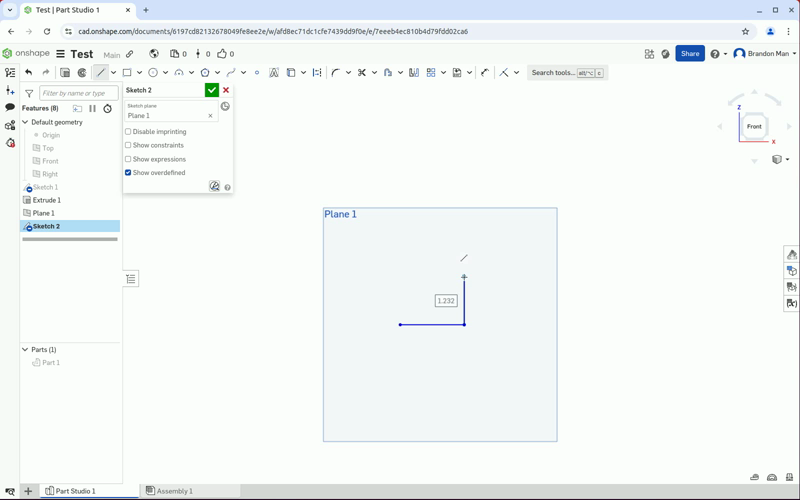
scroll(-6)
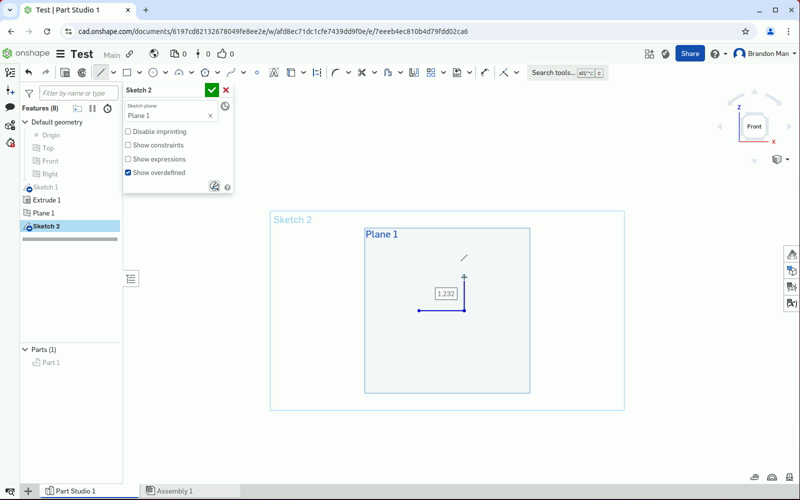
scroll(-6)
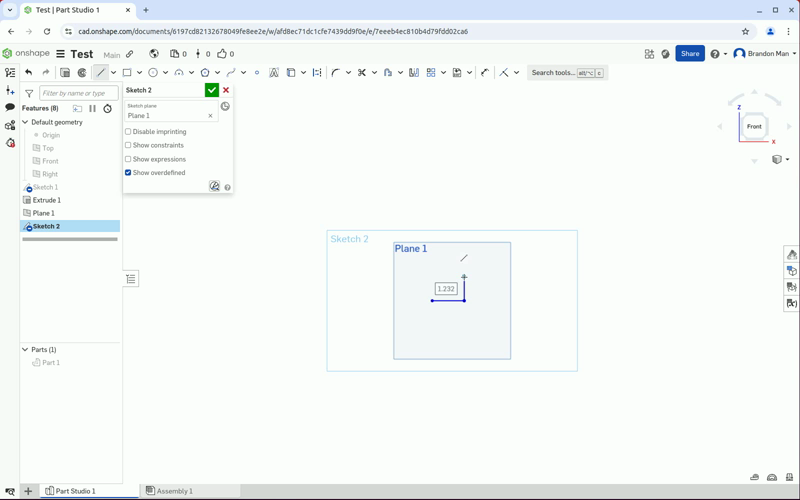
scroll(-6)
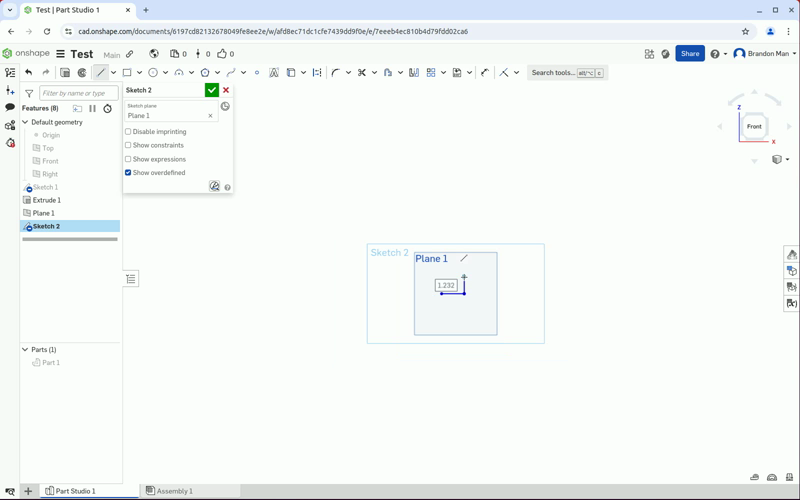
scroll(-6)
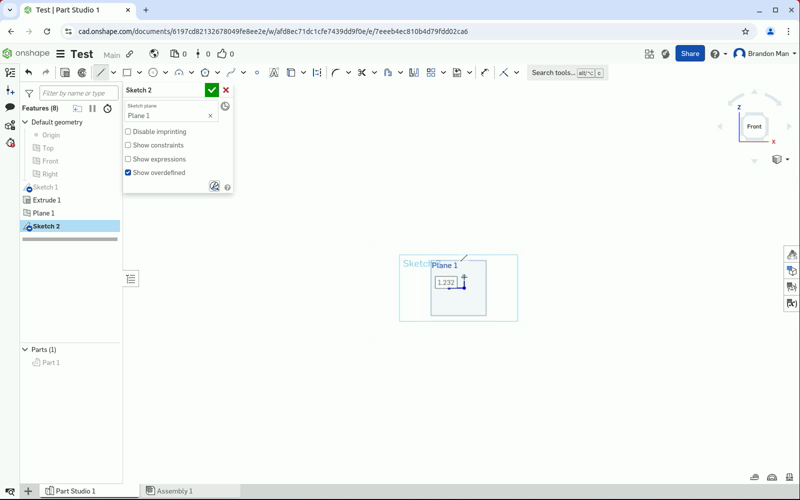
scroll(-6)
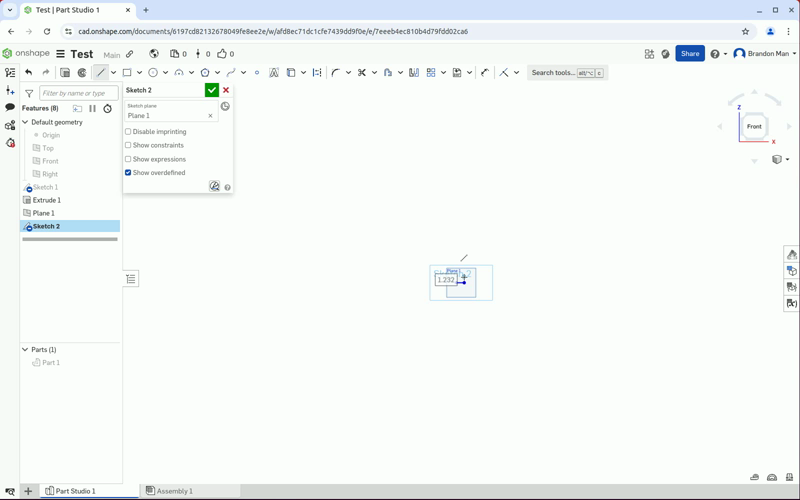
key_up(shift)
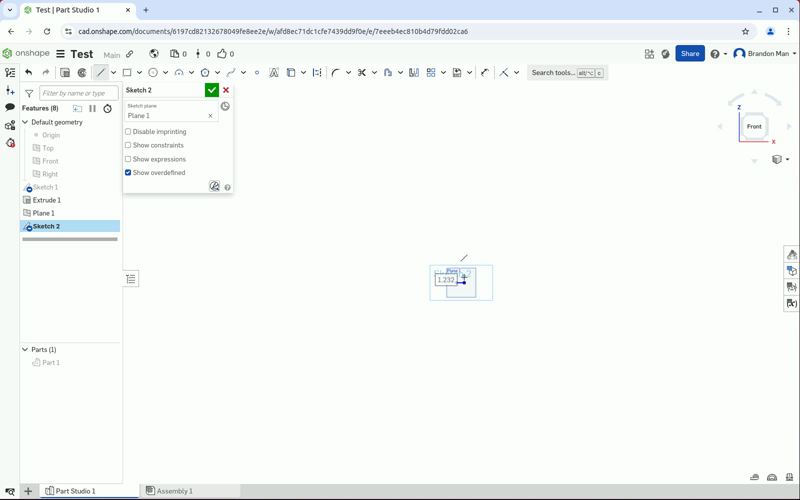
key_down(shift)
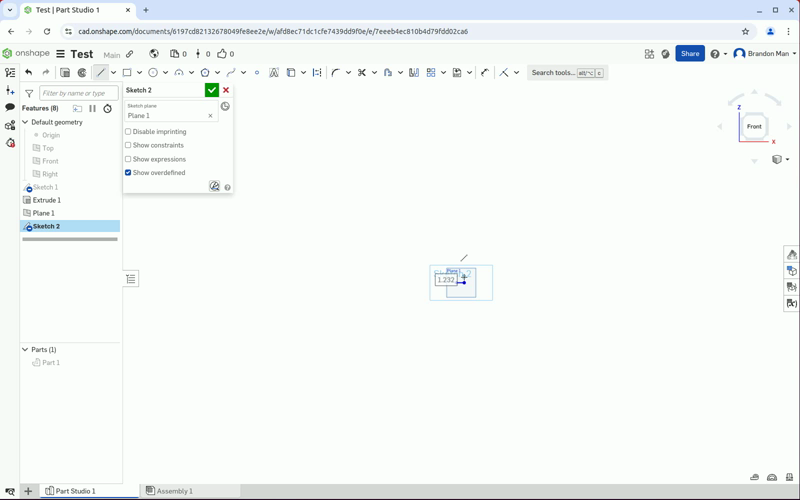
mouse_move(494, 276)
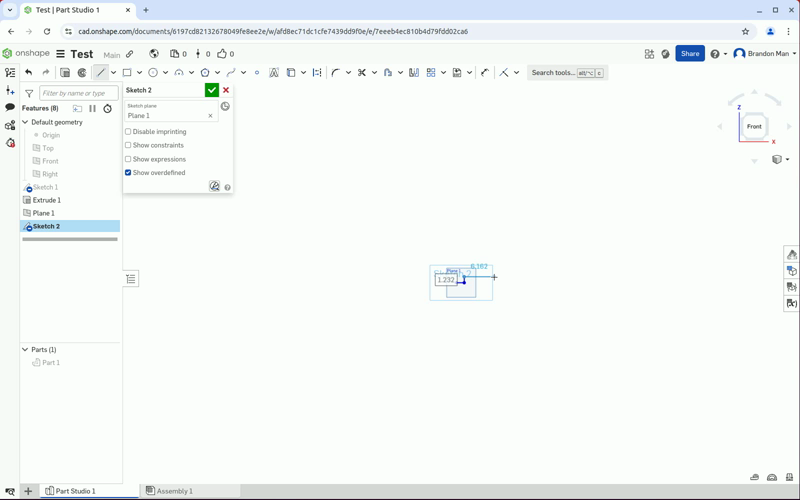
mouse_move(456, 276)
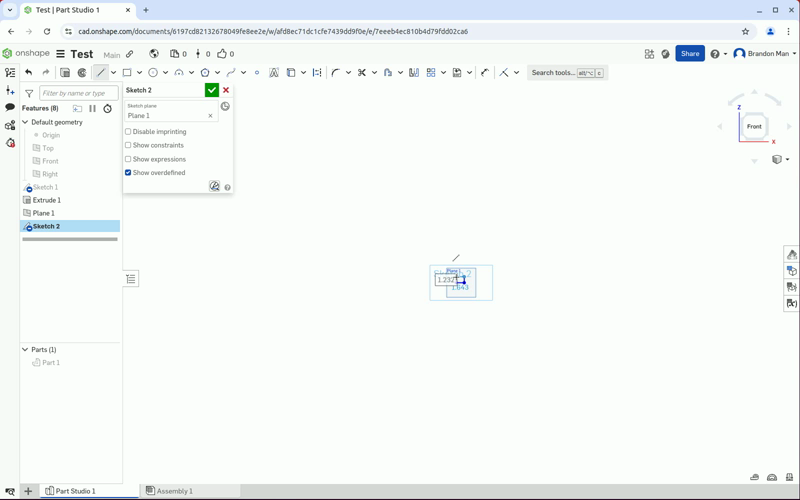
click(456, 276)
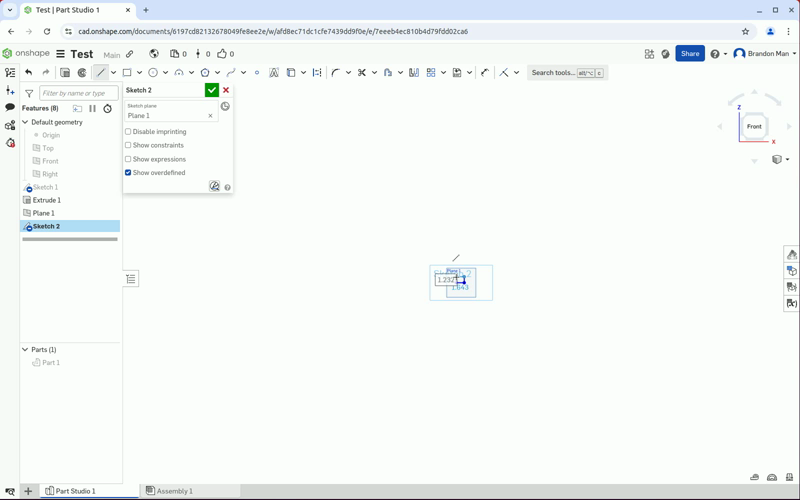
key_up(shift)
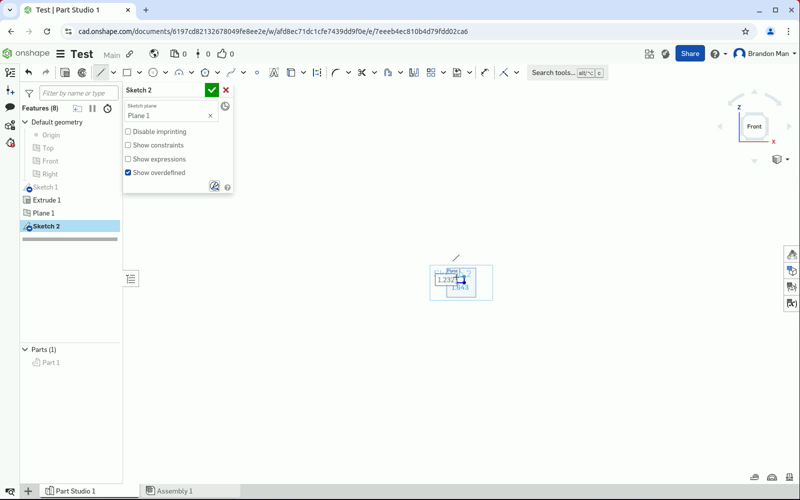
mouse_move(486, 276)
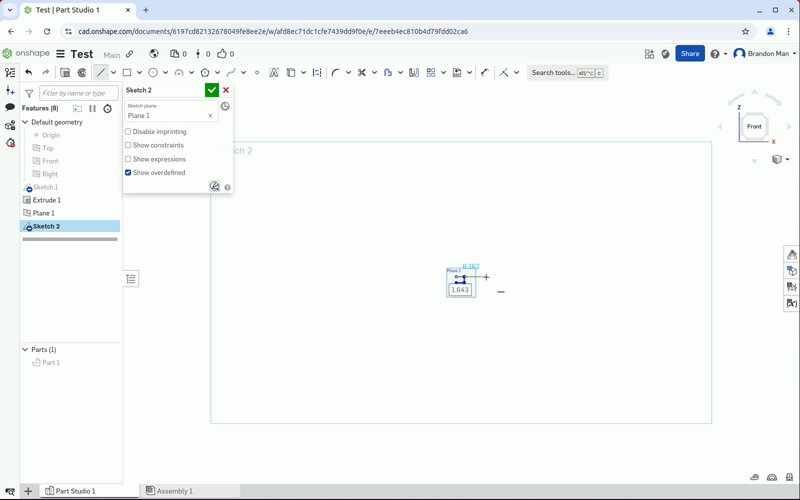
key_down(shift)
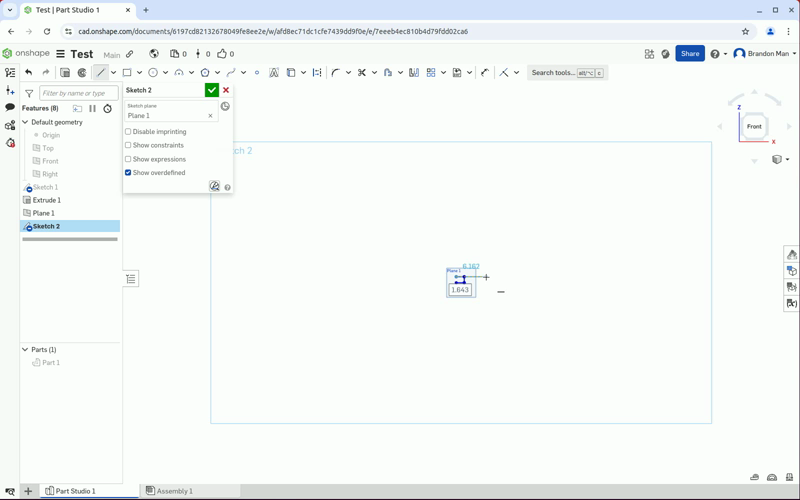
mouse_move(456, 282)
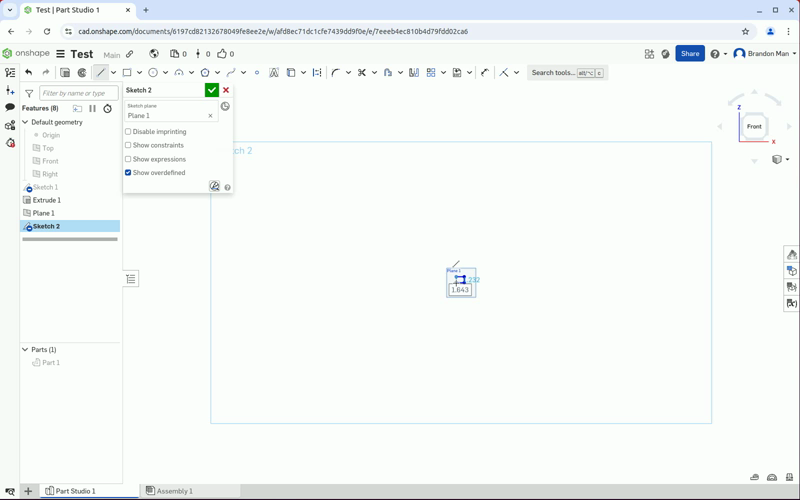
scroll(6)
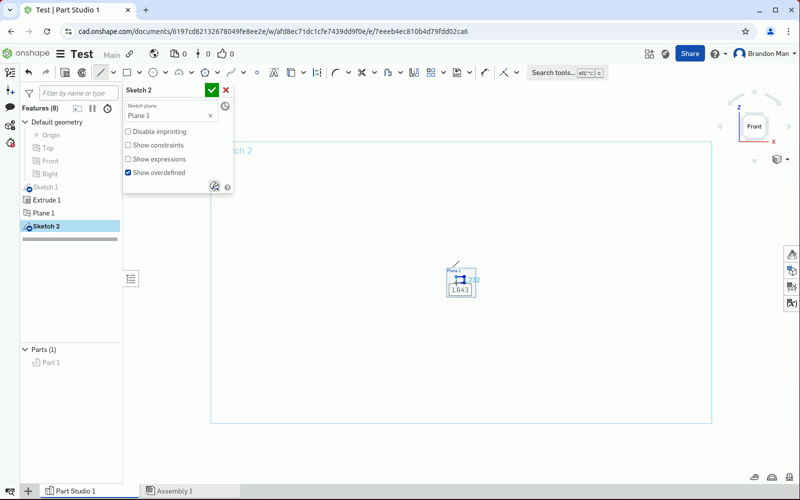
scroll(6)
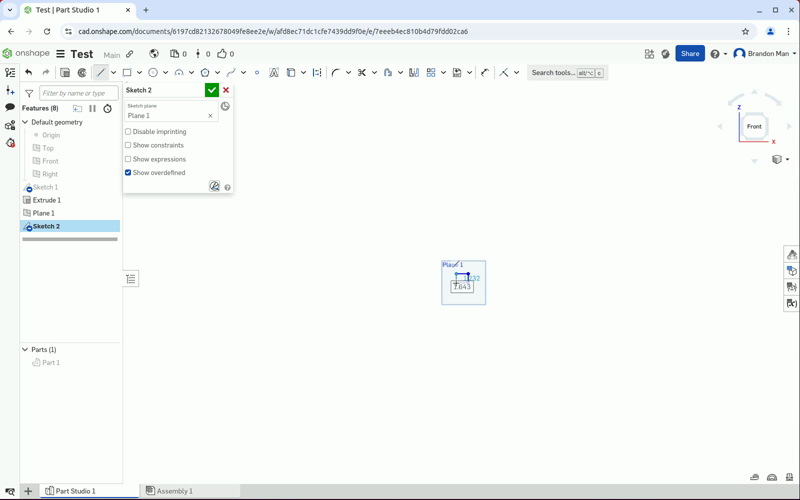
scroll(6)
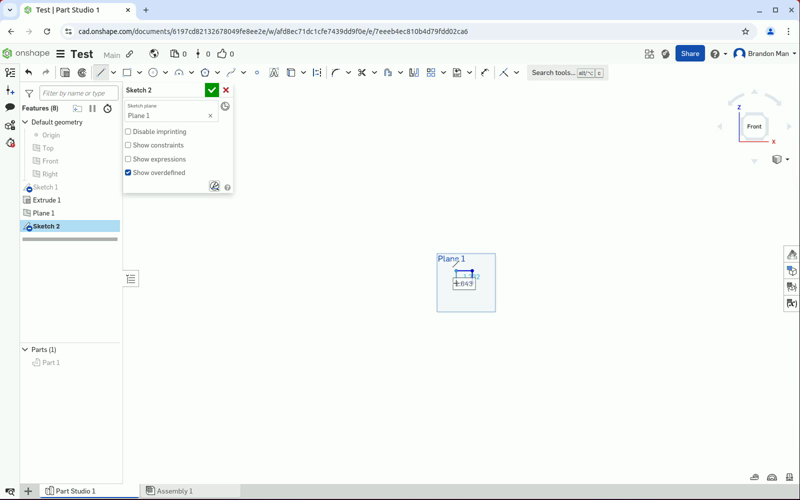
scroll(6)
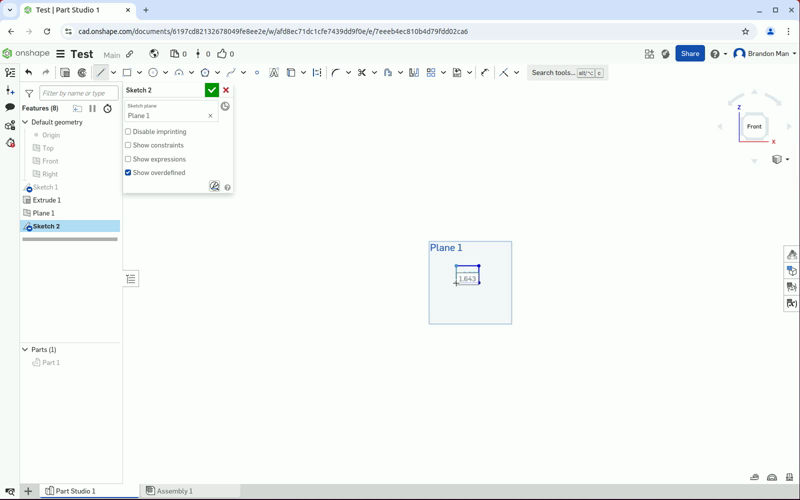
scroll(6)
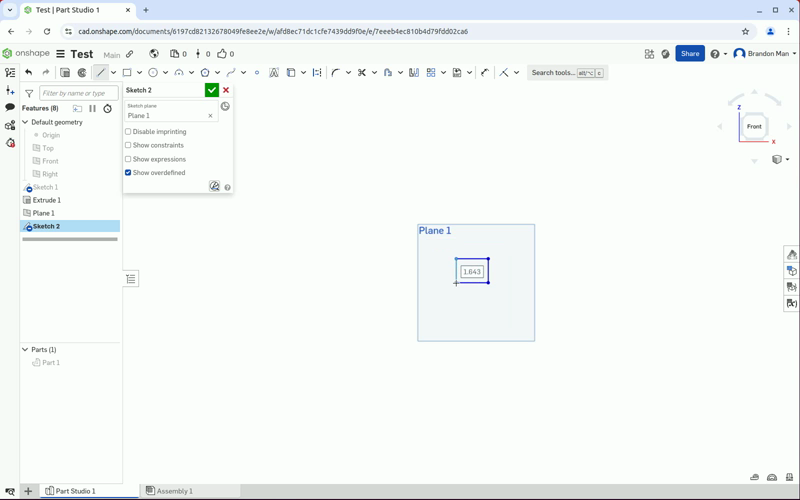
scroll(6)
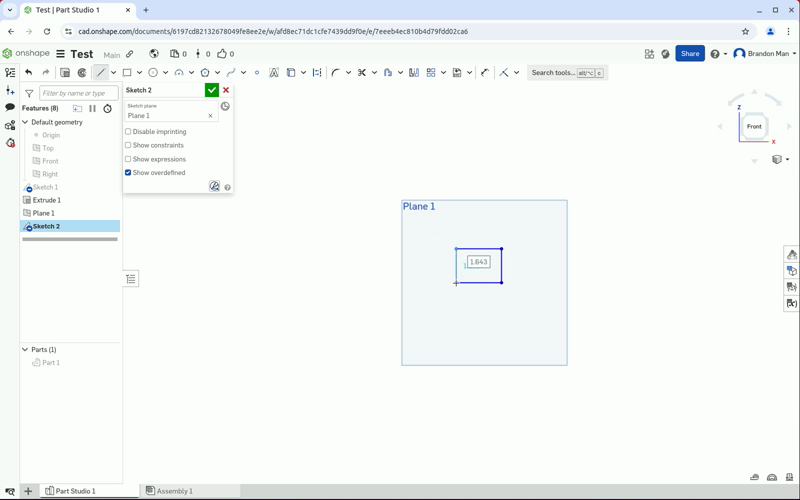
scroll(6)
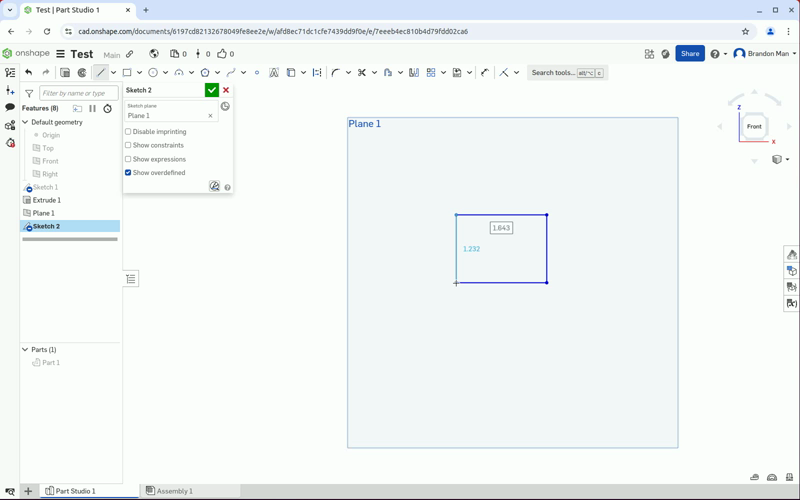
key_up(shift)
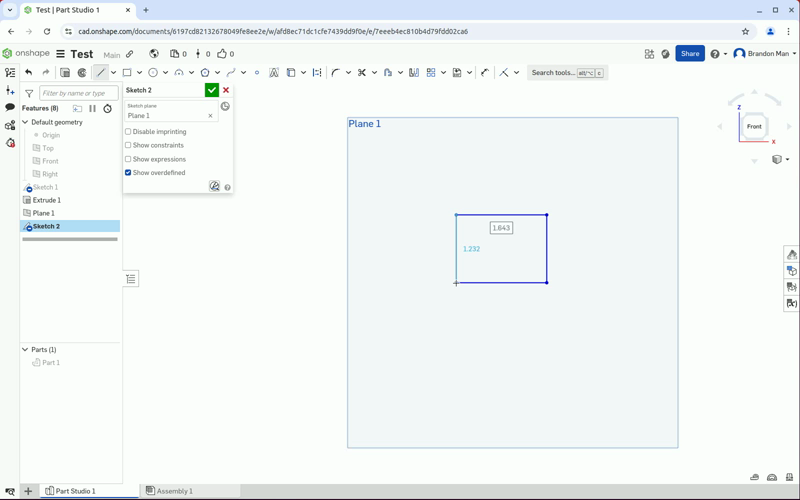
click(456, 282)
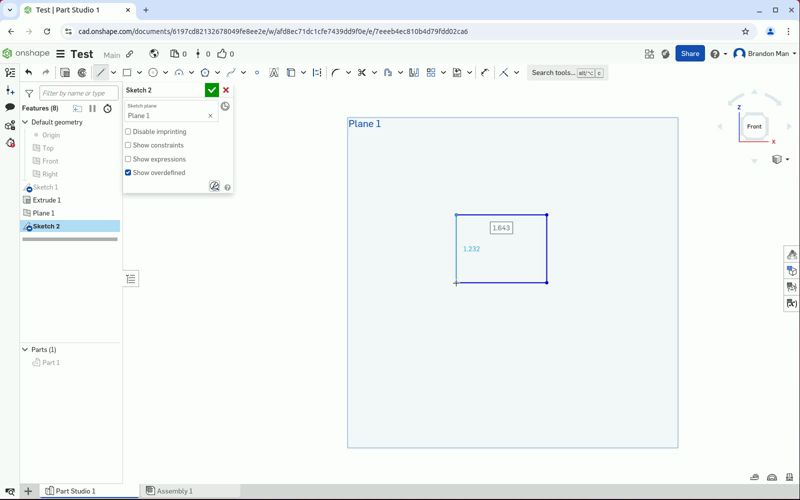
scroll(-6)
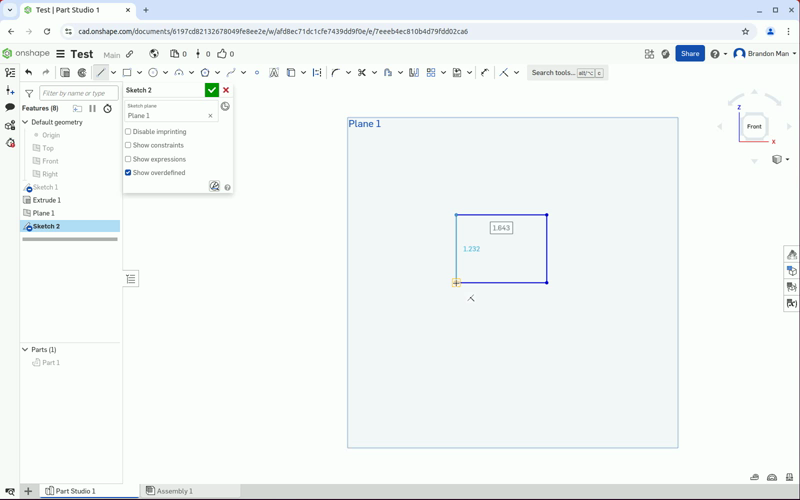
scroll(-6)
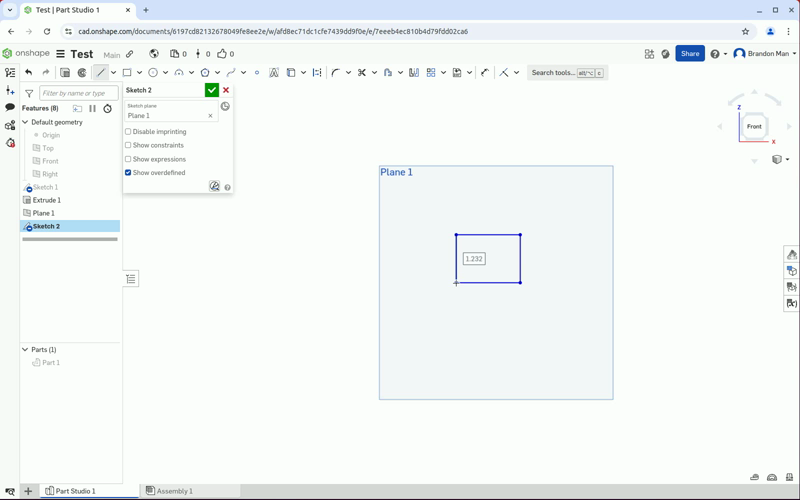
scroll(-6)
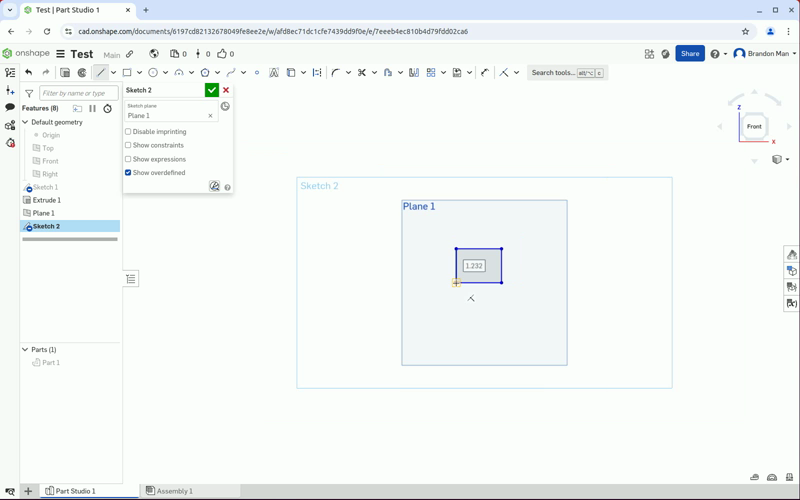
scroll(-6)
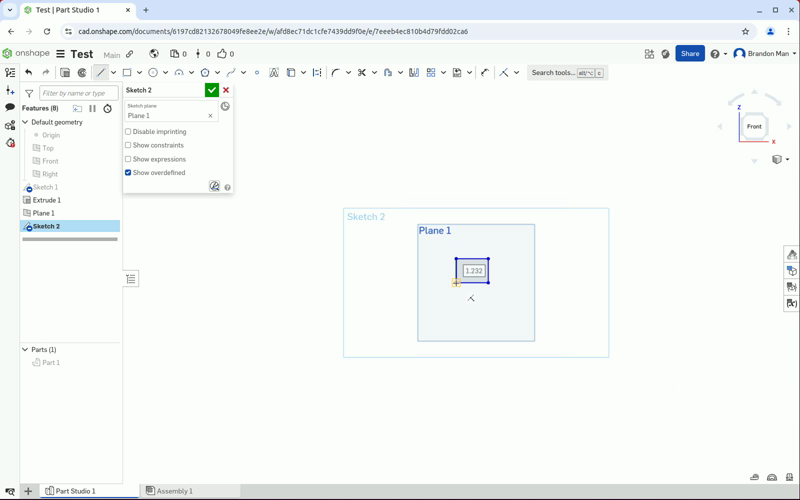
scroll(-6)
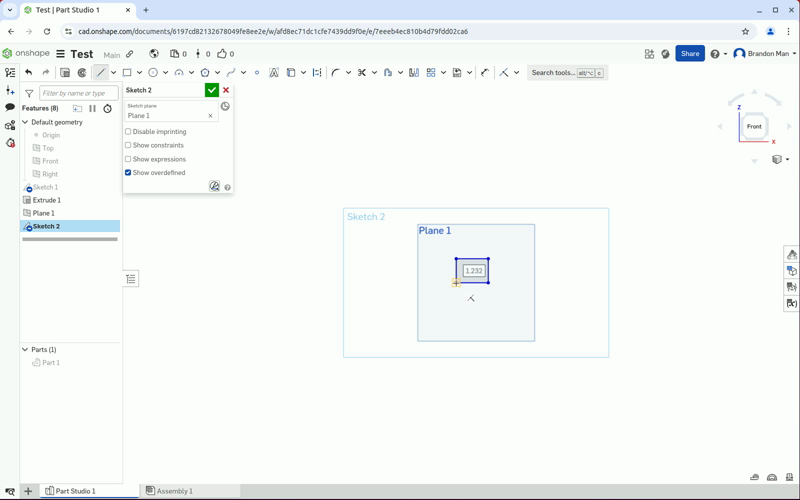
scroll(-6)
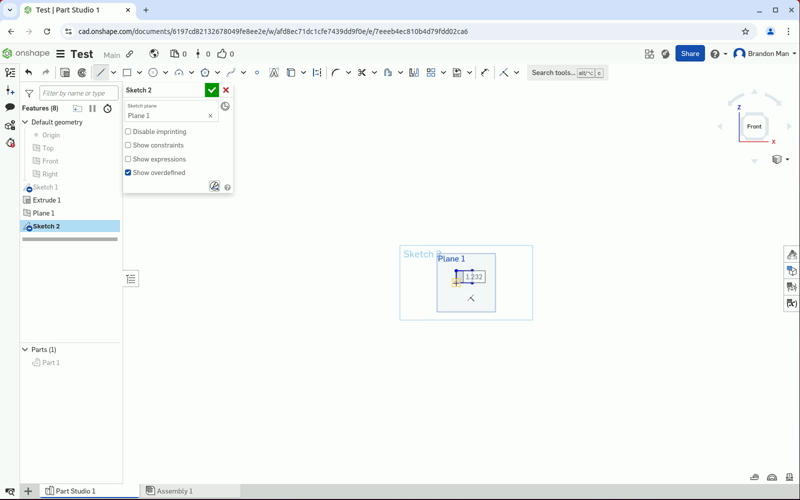
scroll(-6)
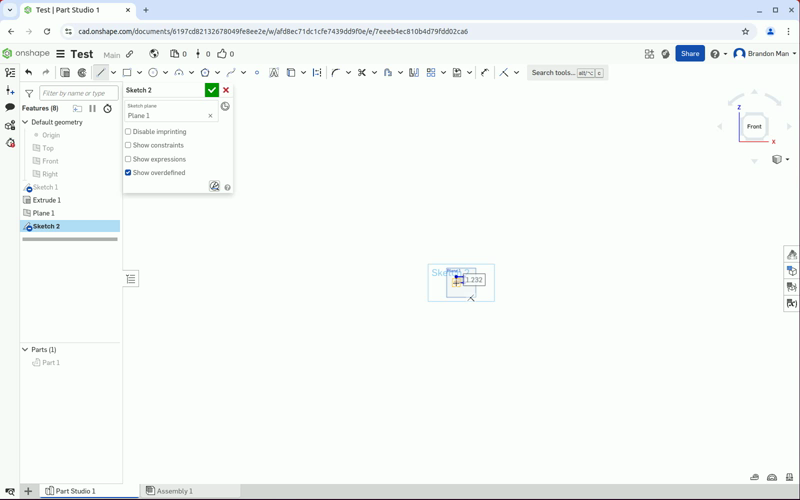
key(esc)
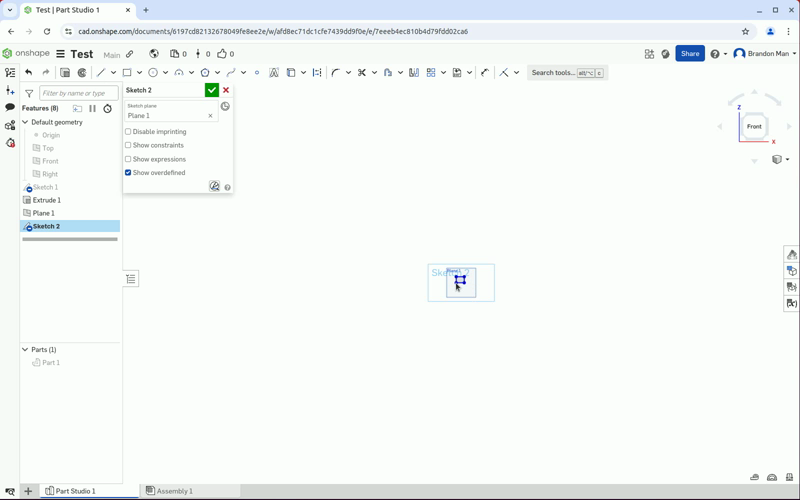
mouse_move(456, 278)
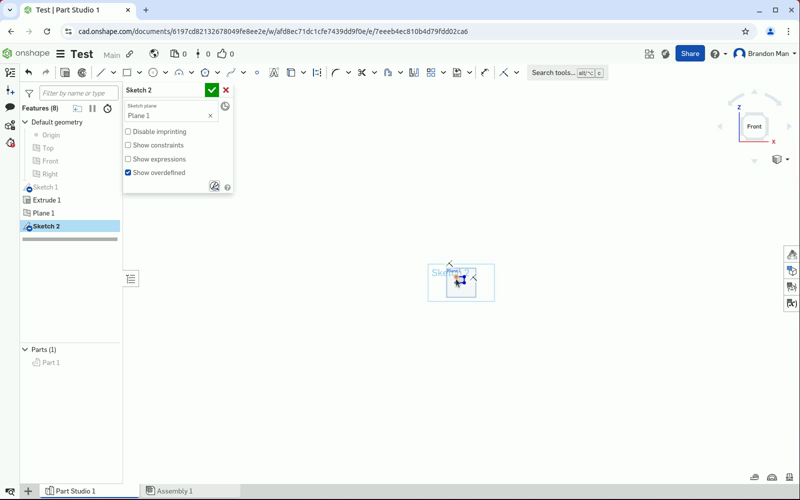
scroll(6)
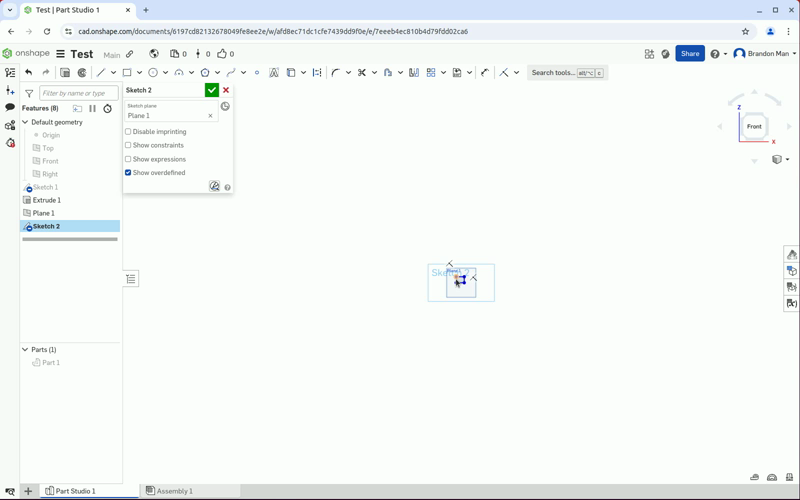
scroll(6)
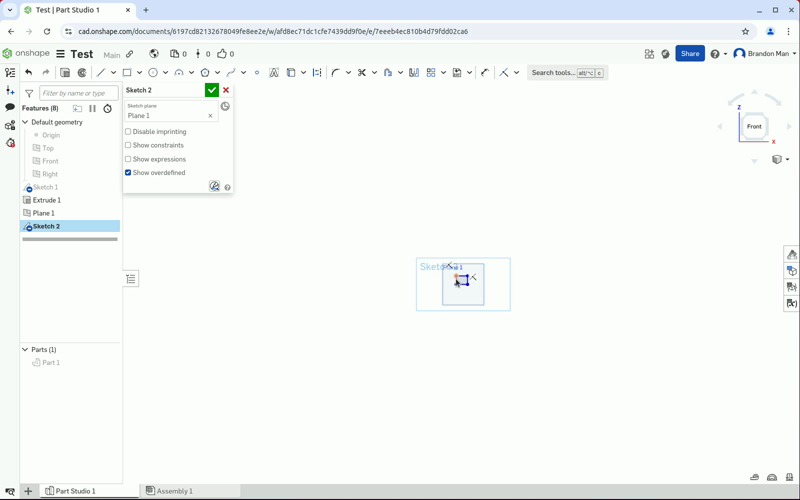
scroll(6)
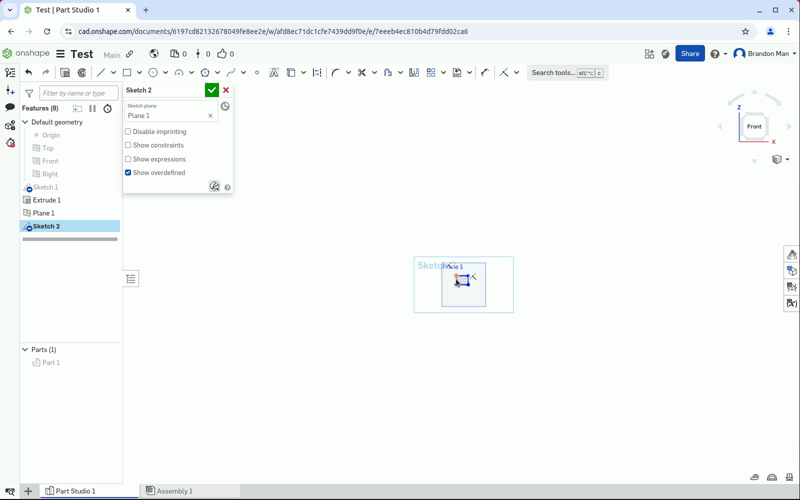
scroll(6)
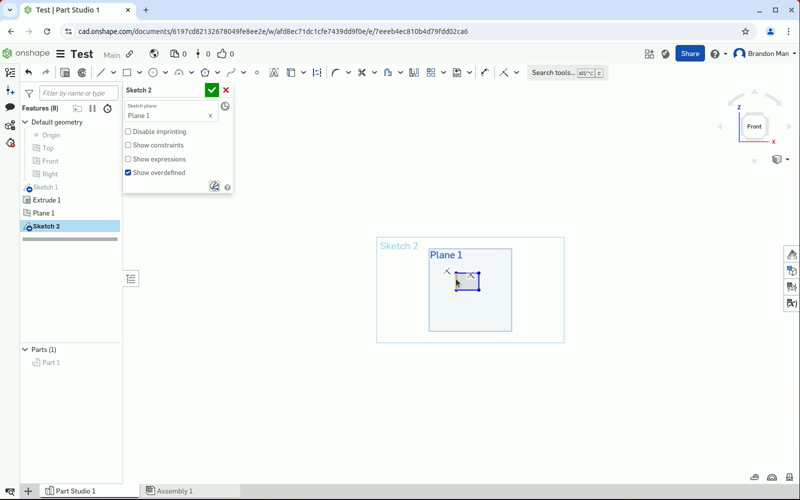
scroll(6)
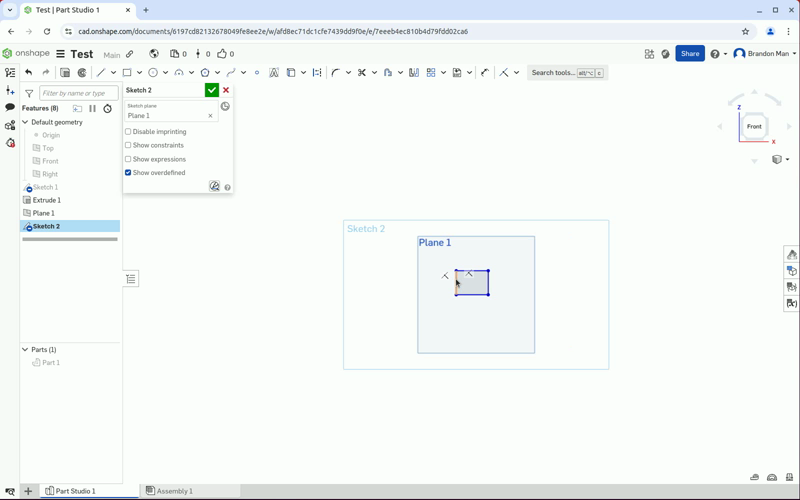
scroll(6)
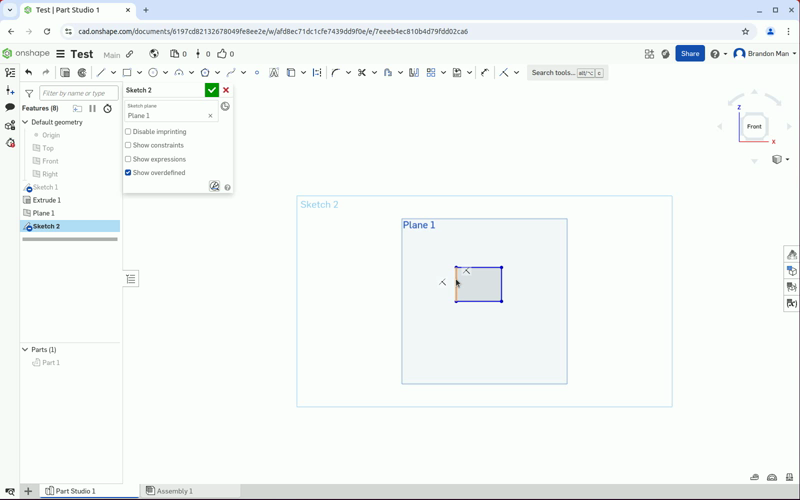
scroll(6)
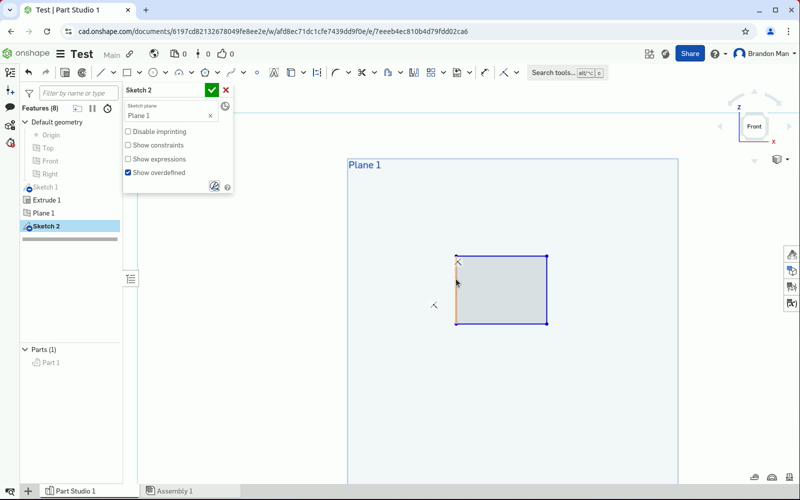
click(456, 278)
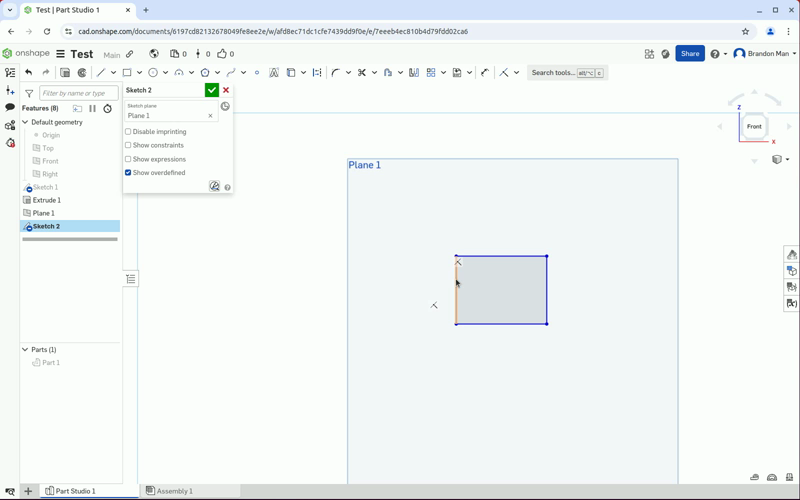
scroll(-6)
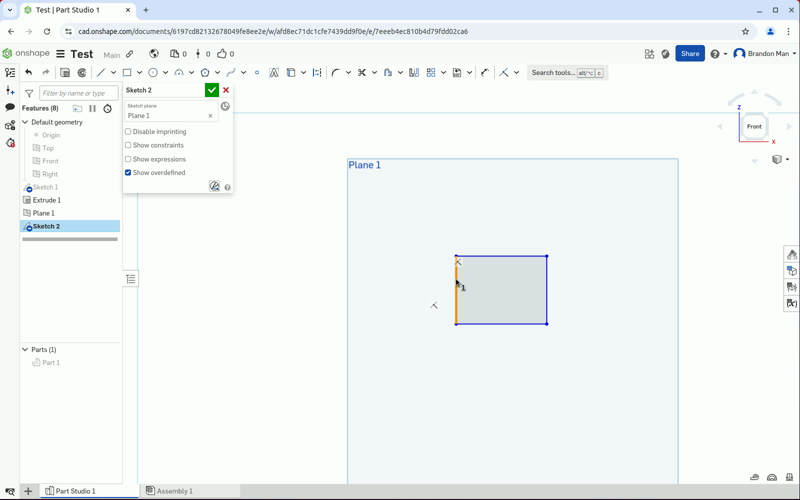
scroll(-6)
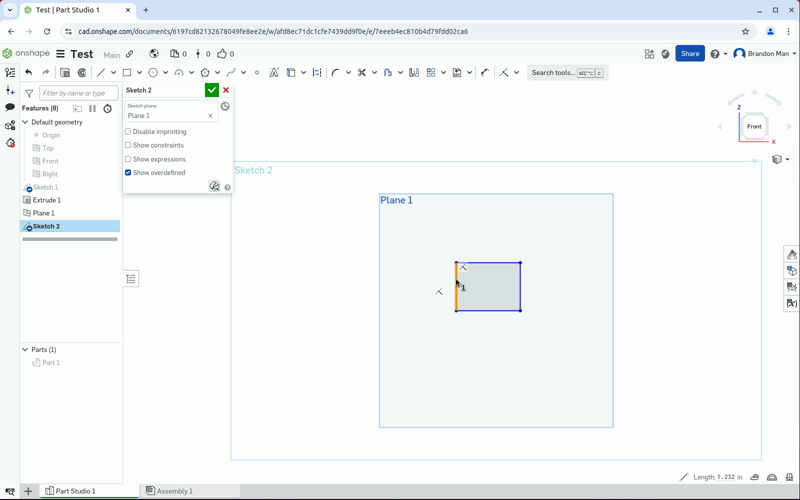
scroll(-6)
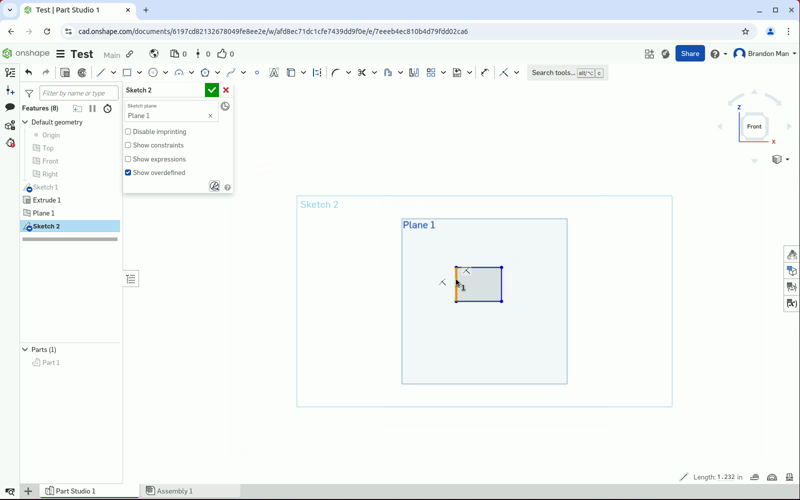
scroll(-6)
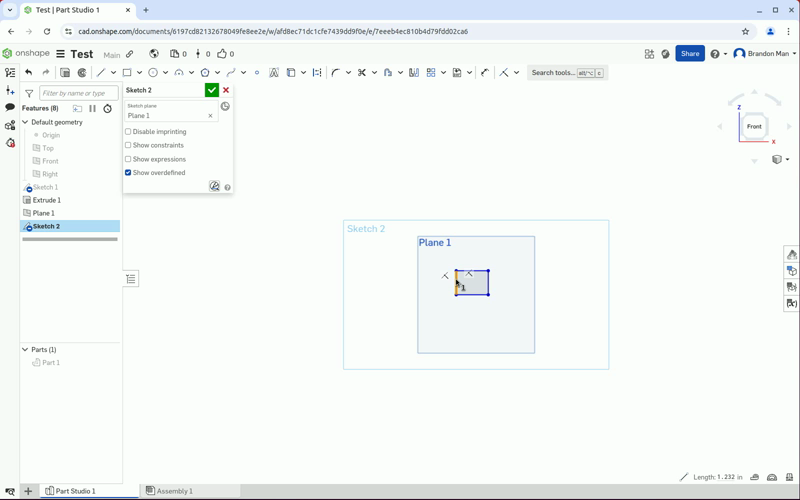
scroll(-6)
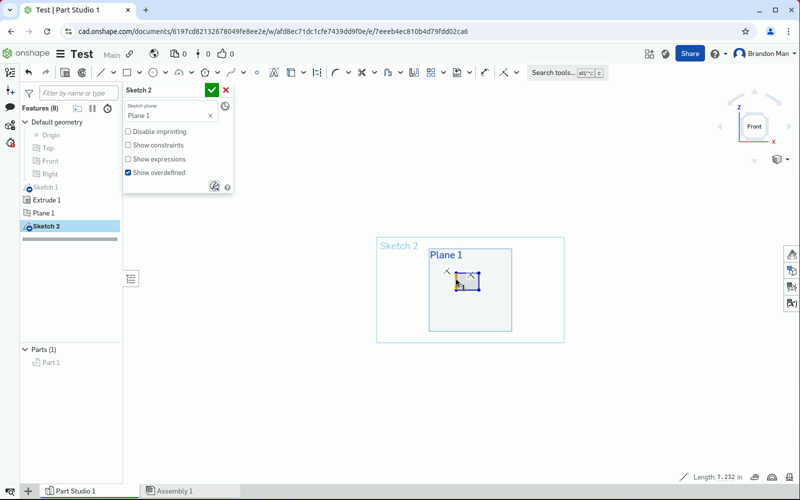
scroll(-6)
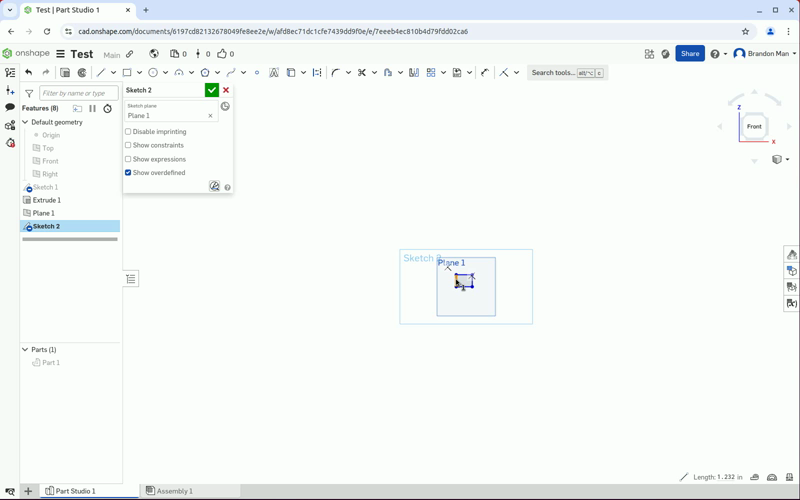
scroll(-6)
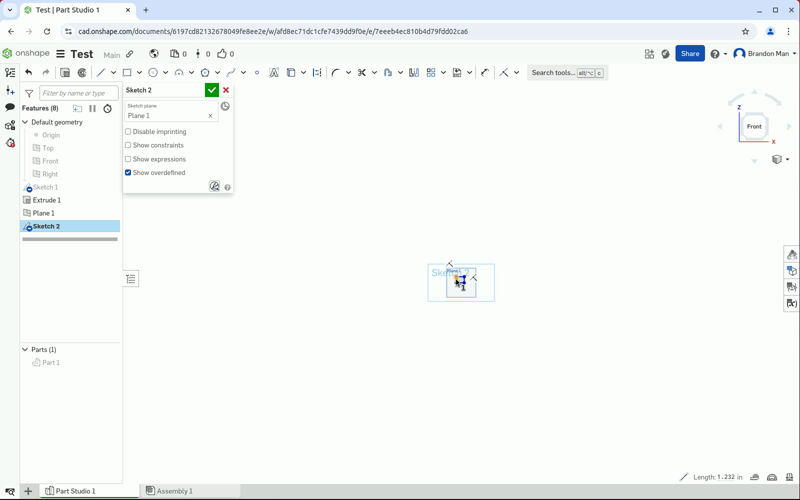
mouse_move(73, 352)
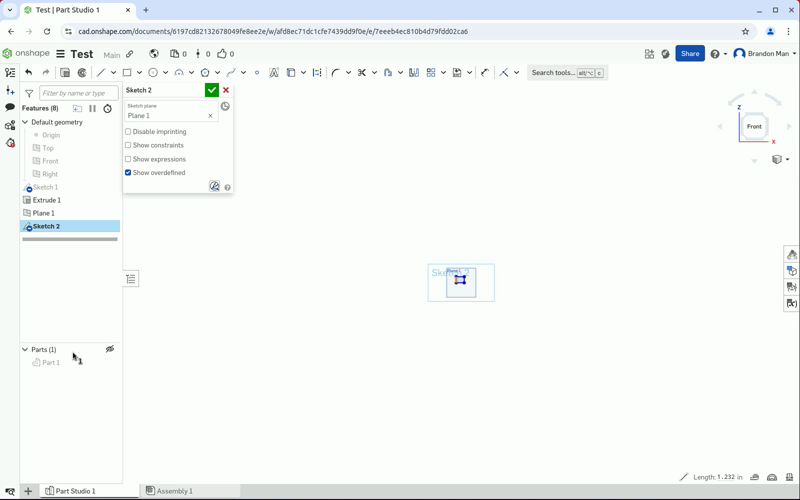
key(shift+y)
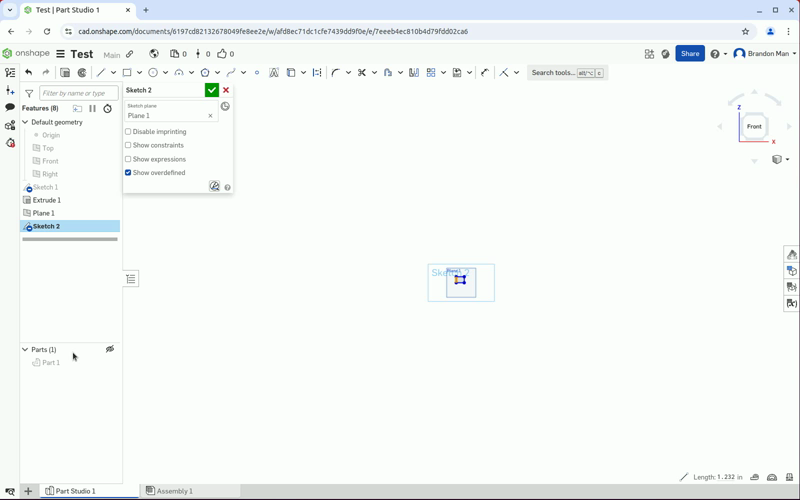
key(shift+e)
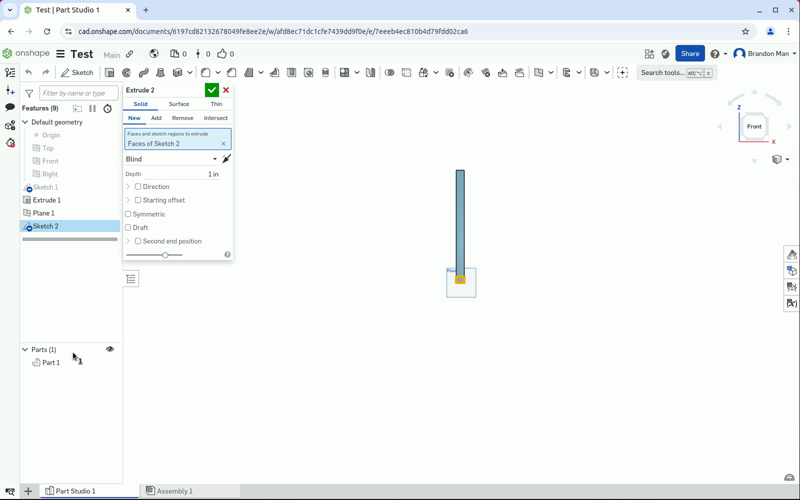
mouse_move(143, 106)
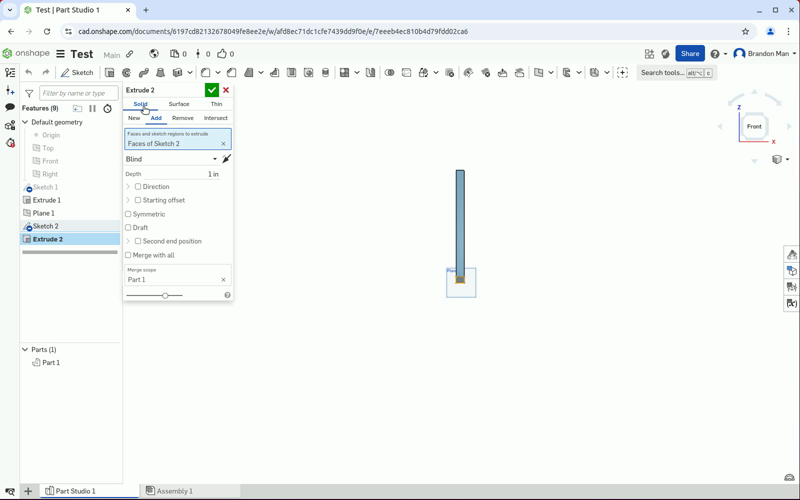
click(143, 106)
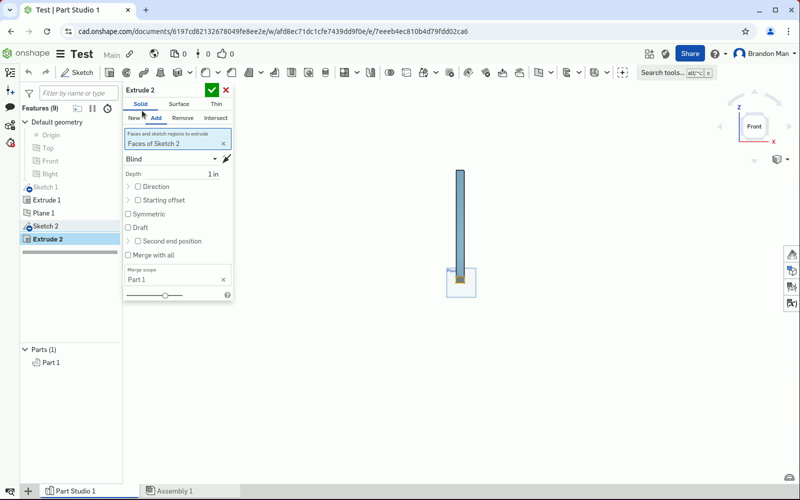
mouse_move(137, 120)
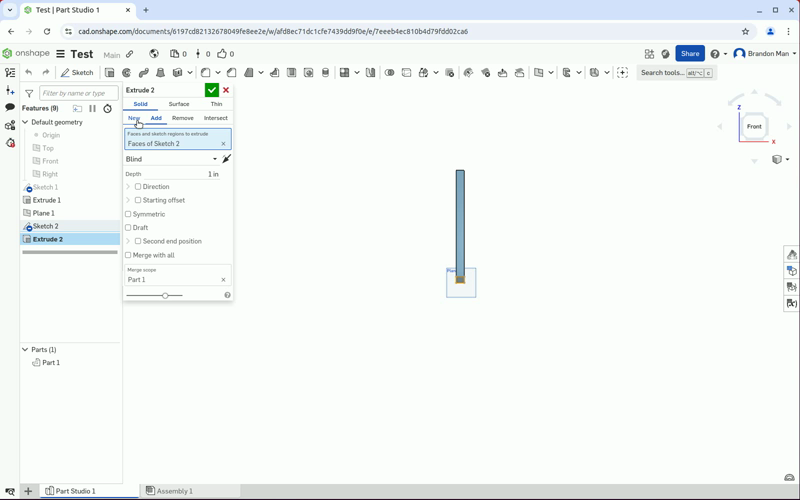
click(137, 120)
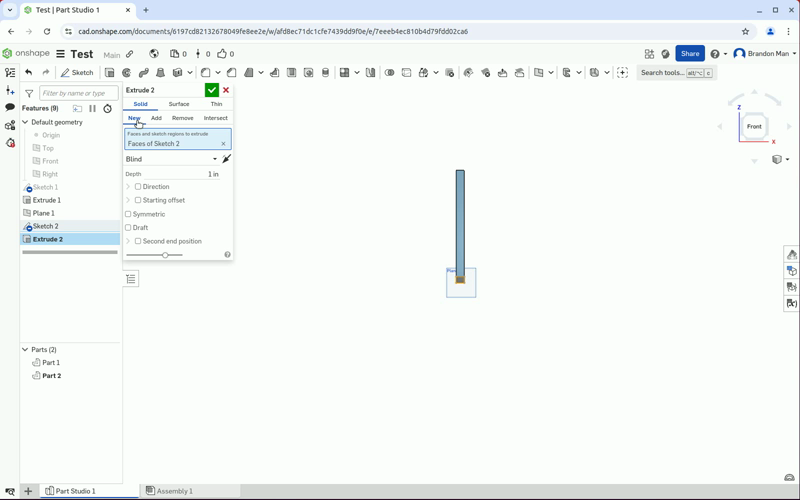
key(tab, 4)
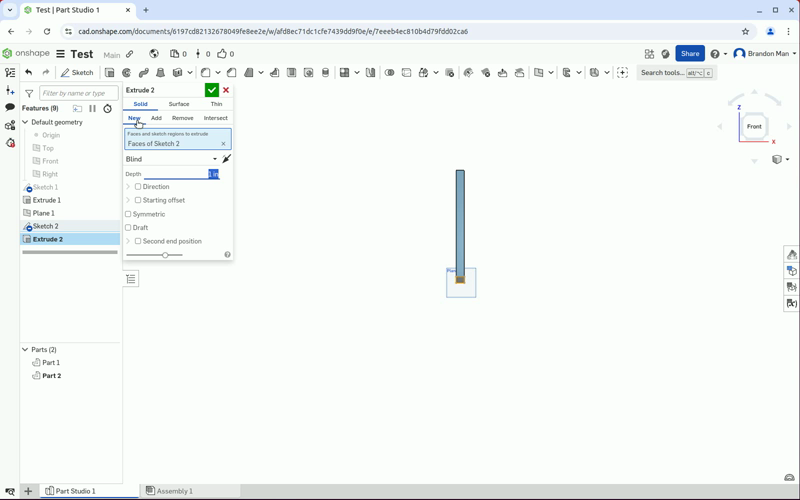
text(4.574)
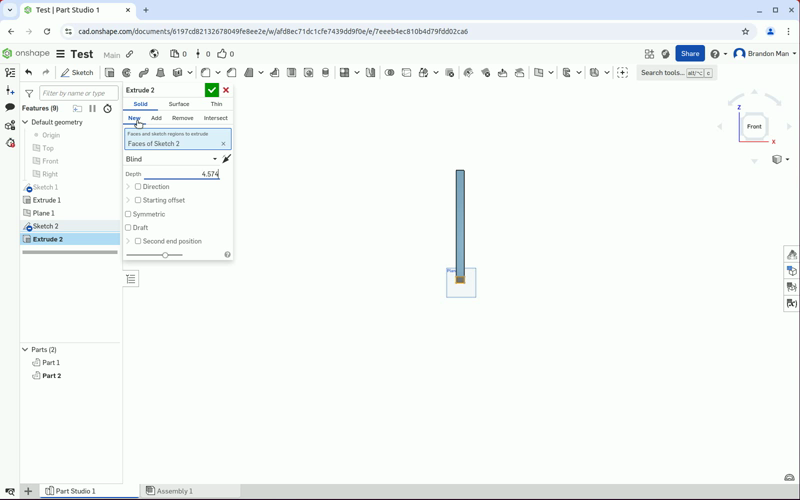
key(enter)
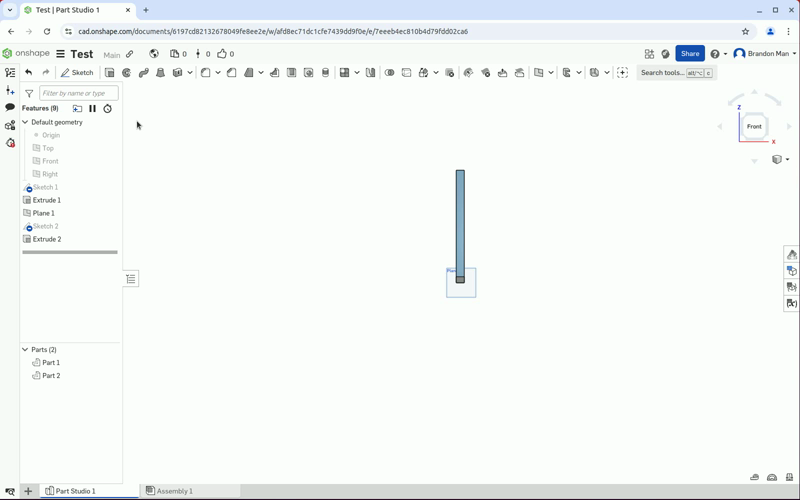
key(shift+h)
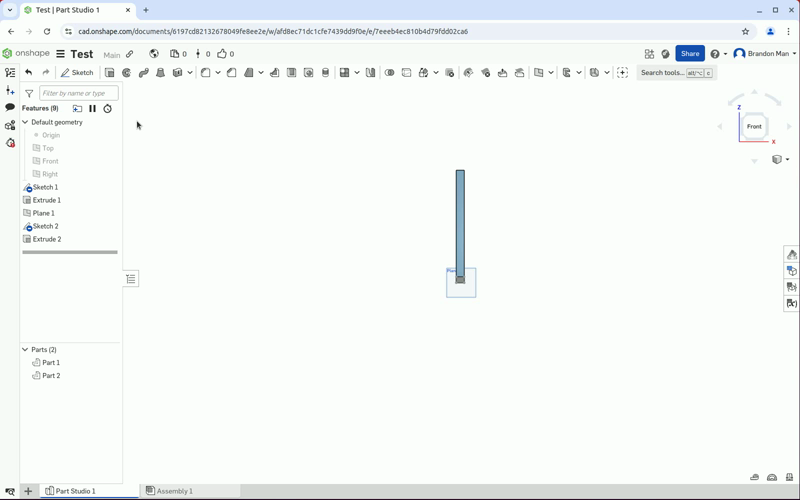
key(shift+h)
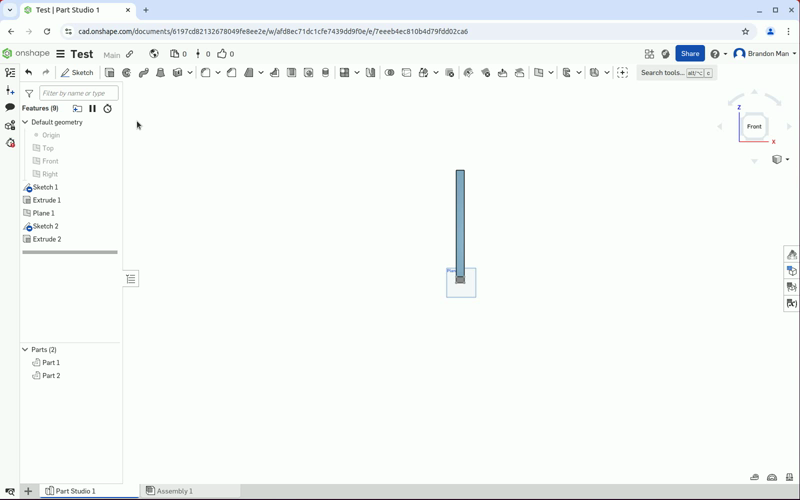
key(shift+7)
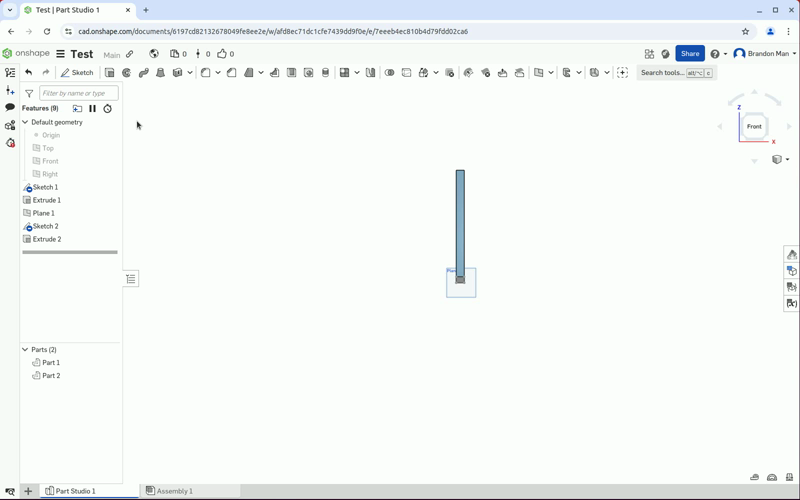
key(left, 2)
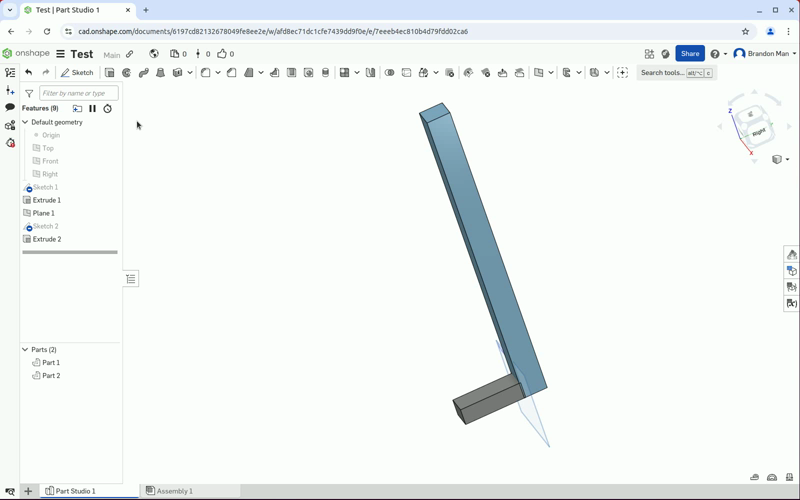
key(down, 2)
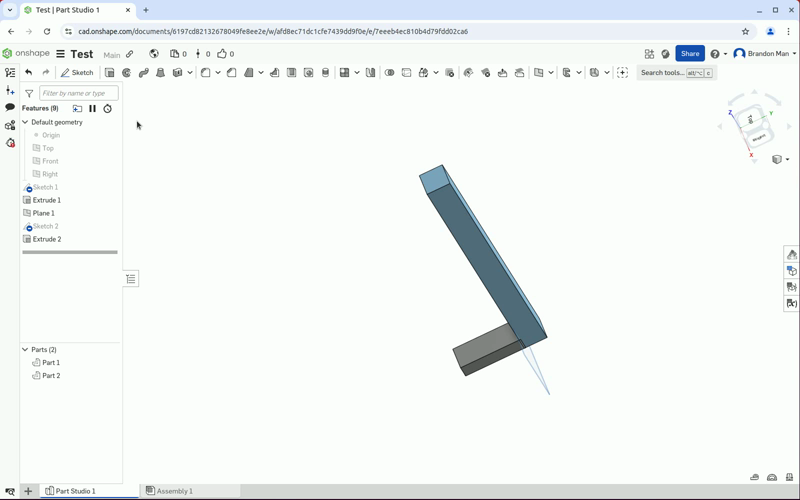
key(up, 2)
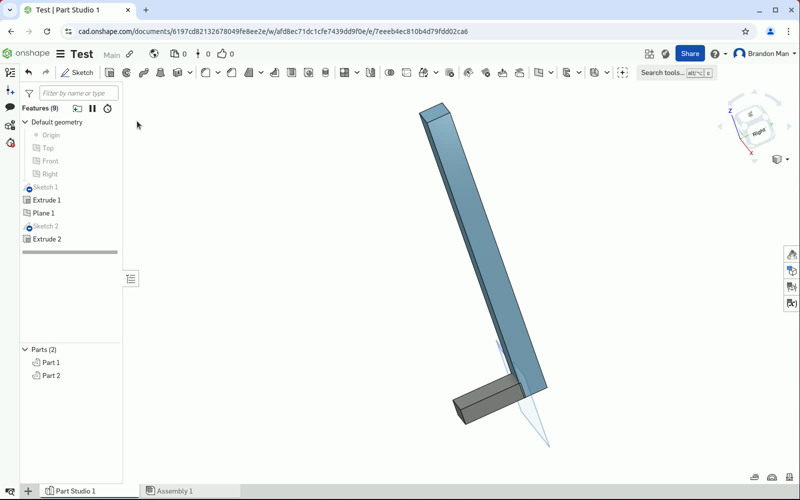
key(right, 2)
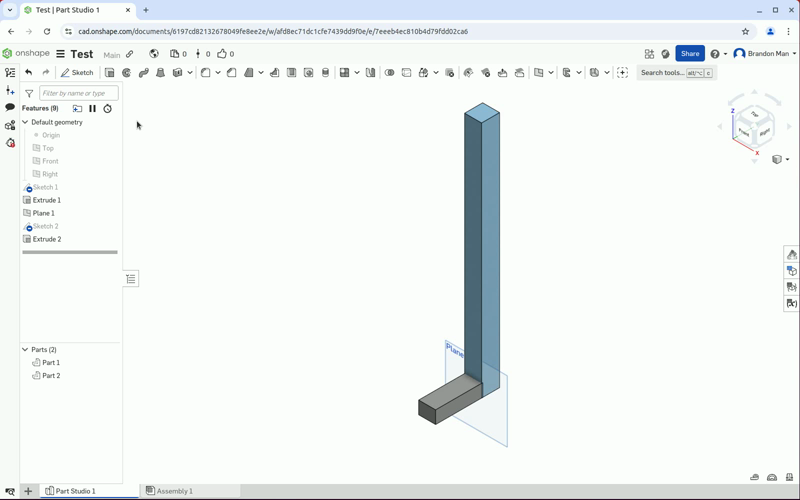
mouse_move(73, 189)
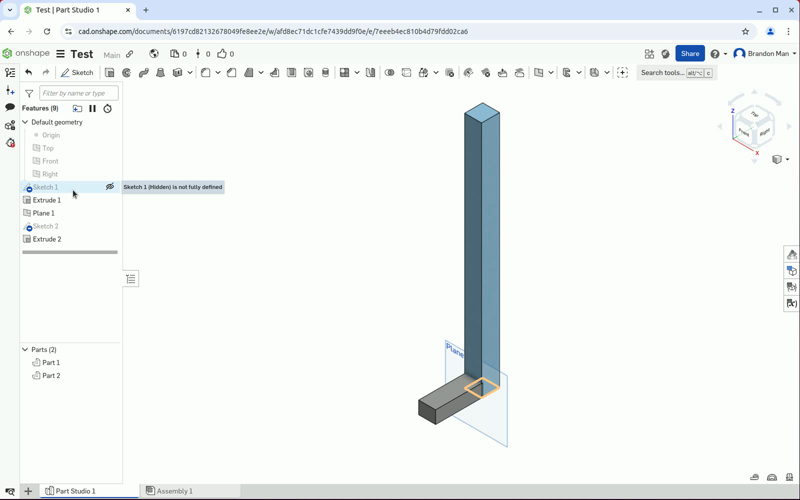
click(73, 189)